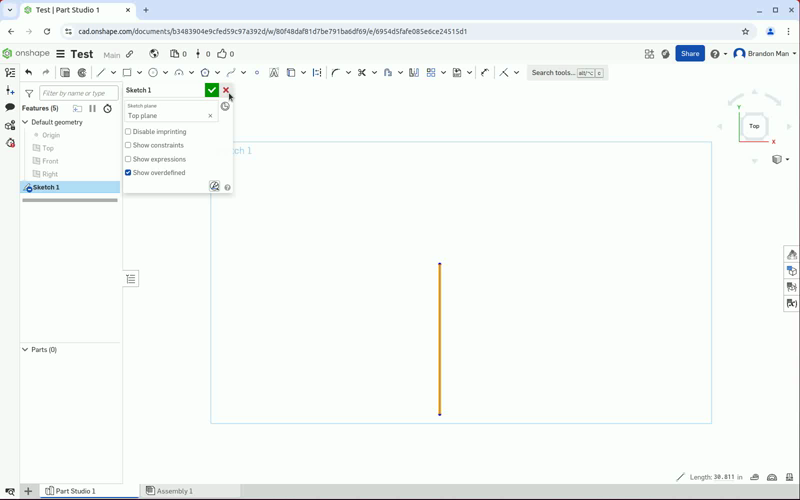
key(shift+h)
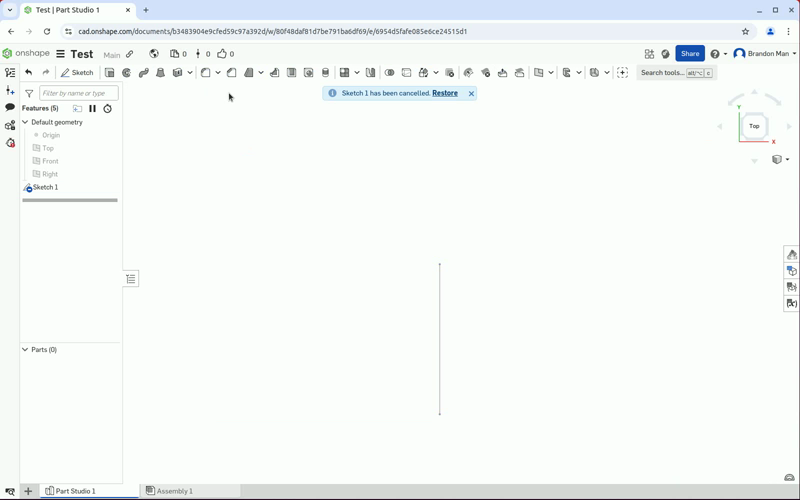
mouse_move(73, 352)
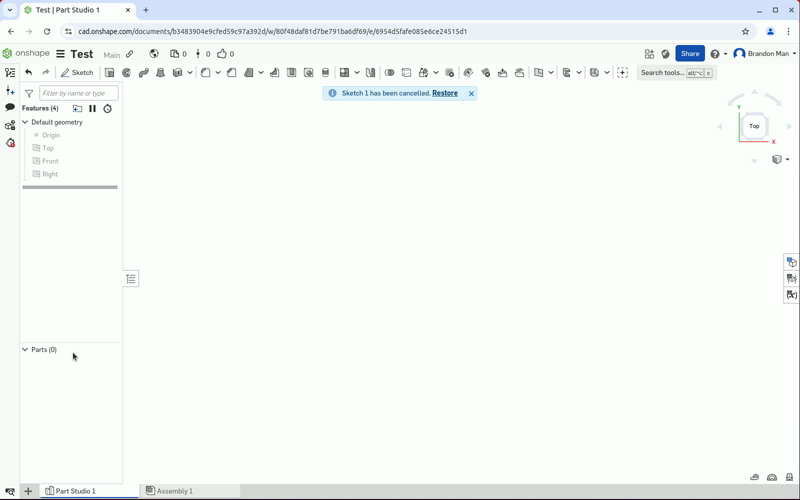
key(y)
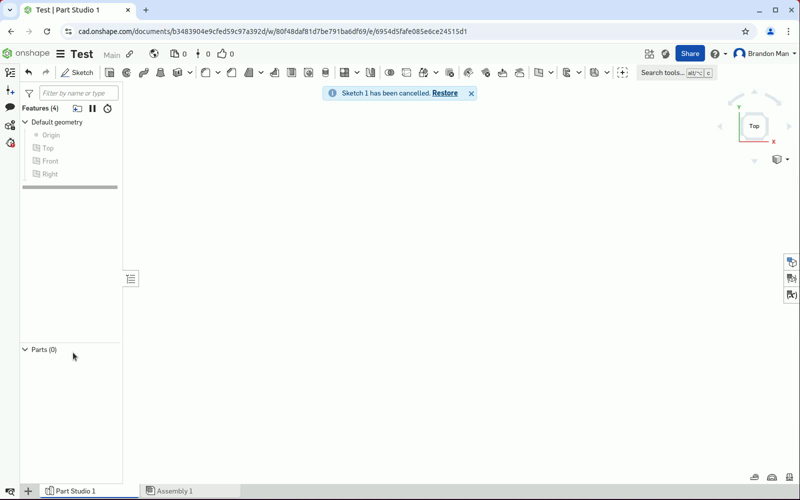
key(shift+p)
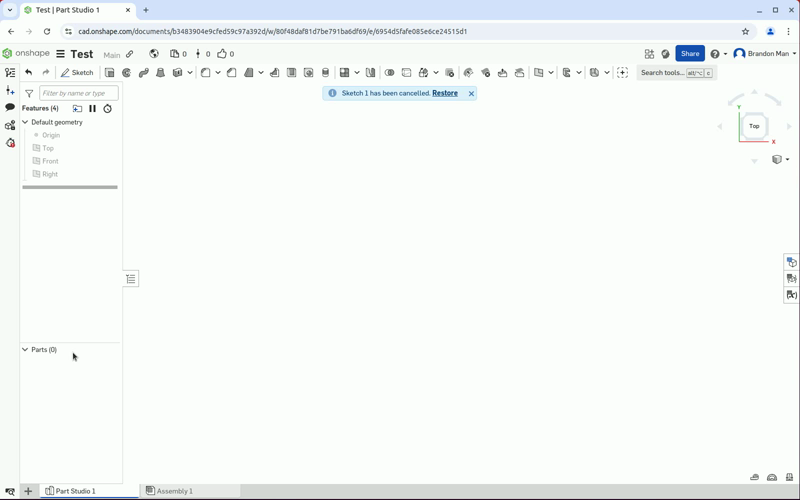
key(space)
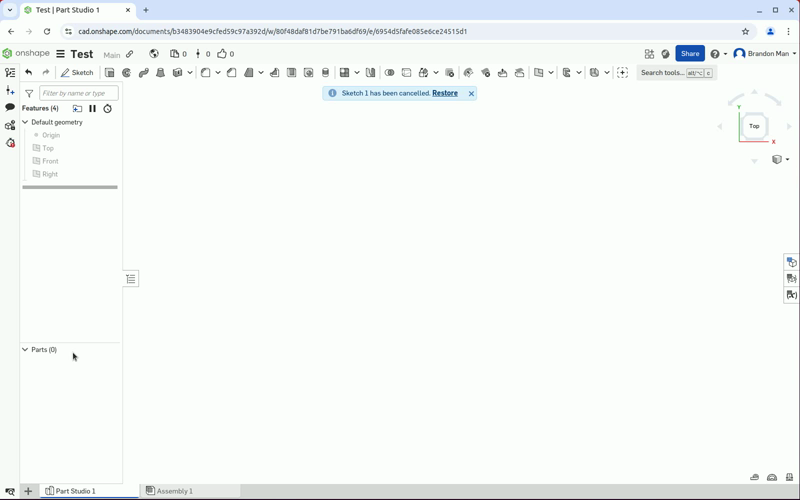
key_down(shift)
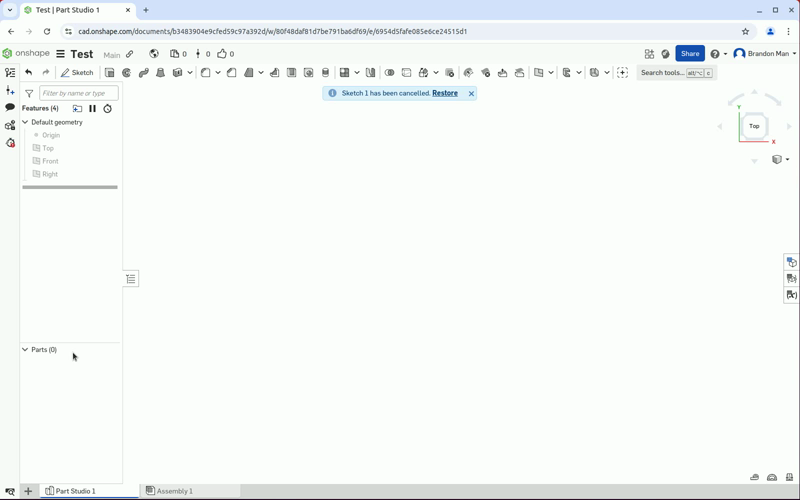
key(up)
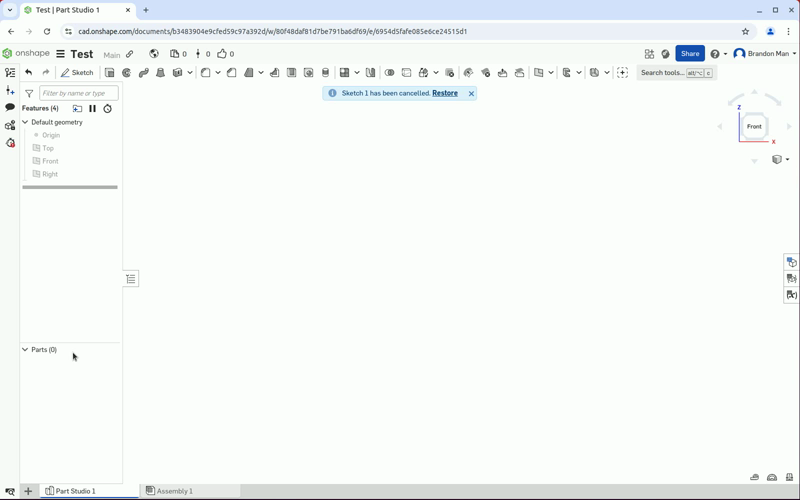
key_up(shift)
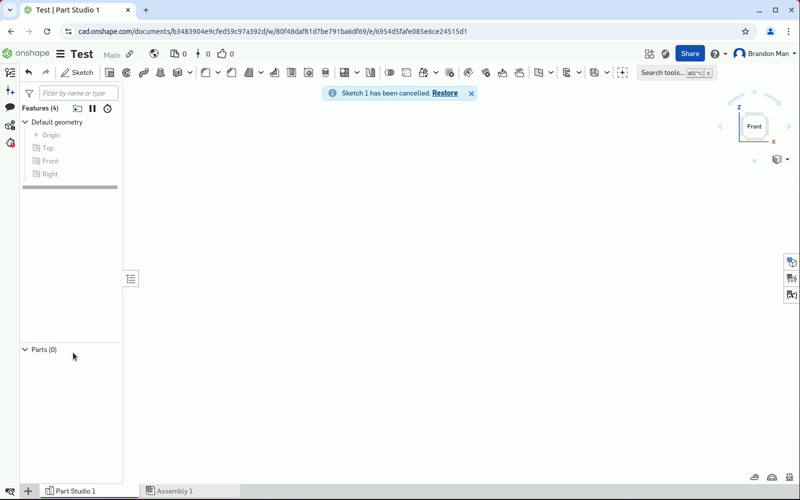
mouse_move(73, 352)
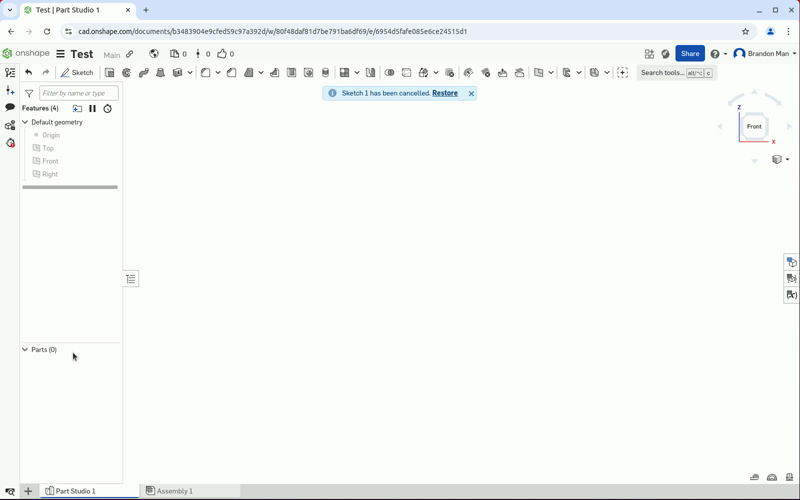
key(shift+y)
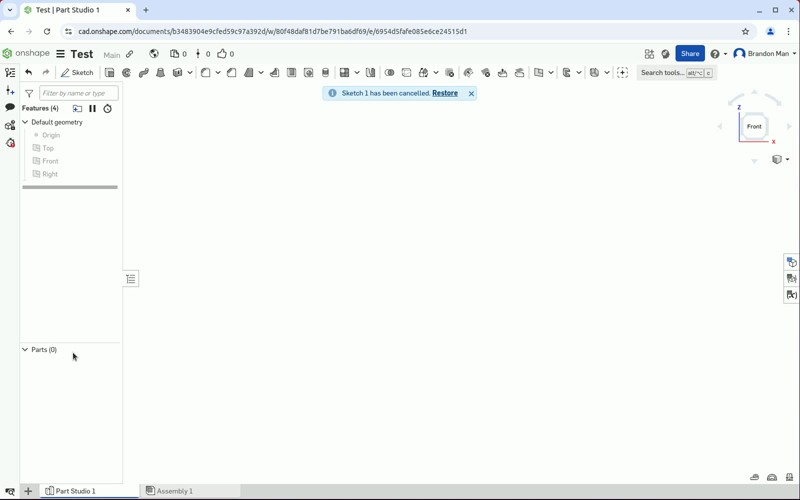
key(shift+s)
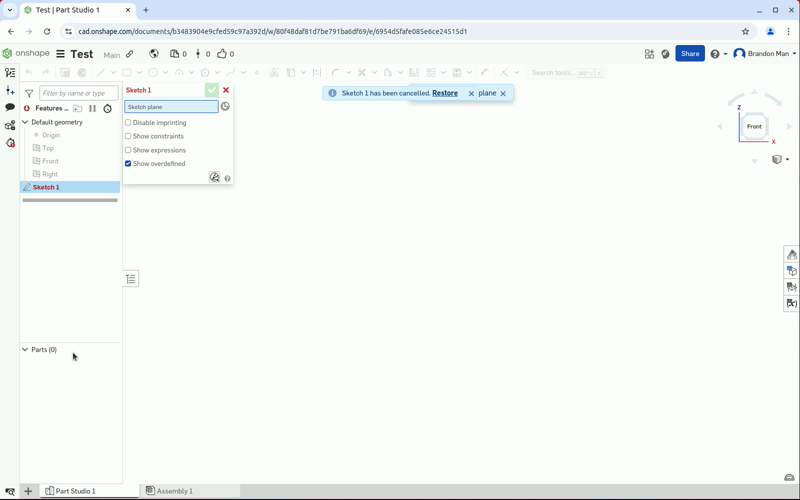
mouse_move(73, 163)
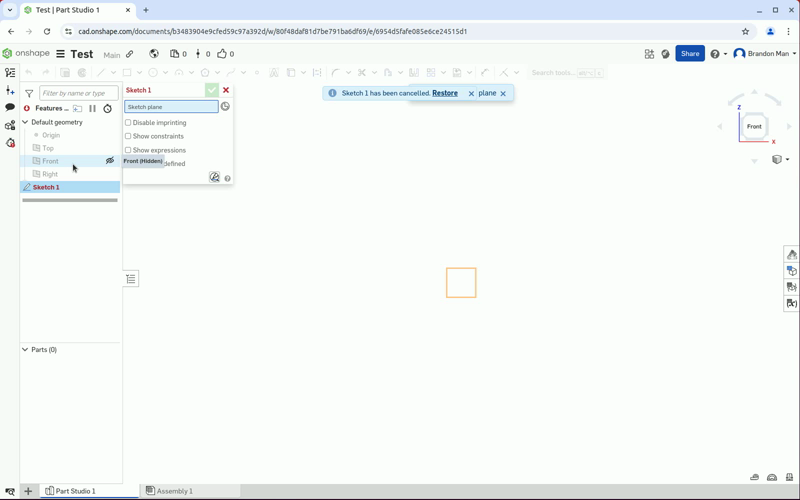
click(73, 163)
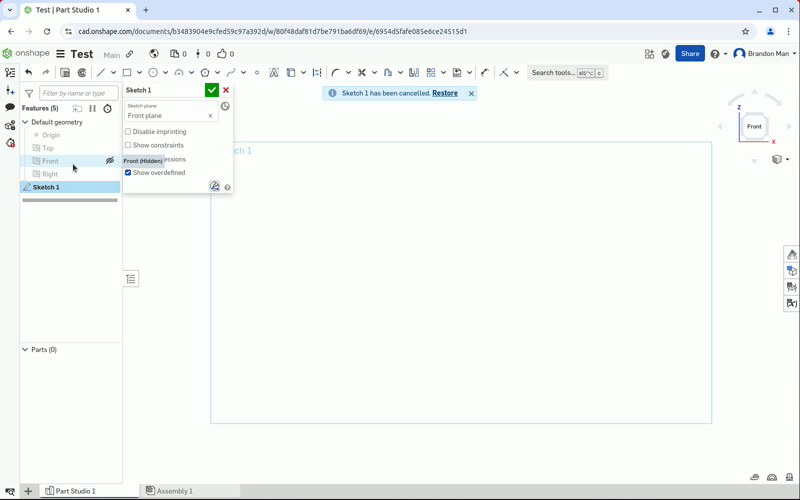
mouse_move(73, 352)
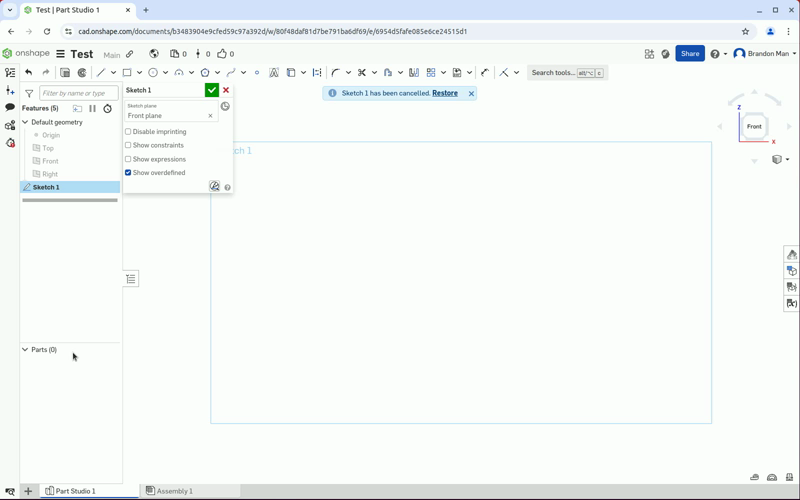
key(y)
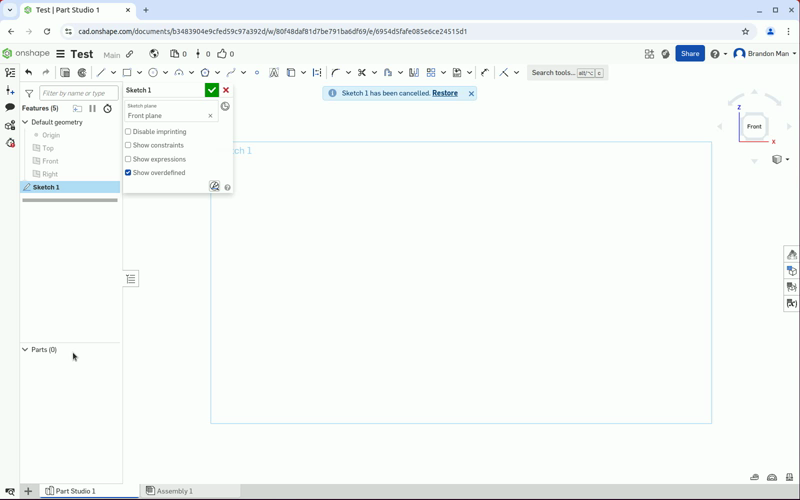
key(l)
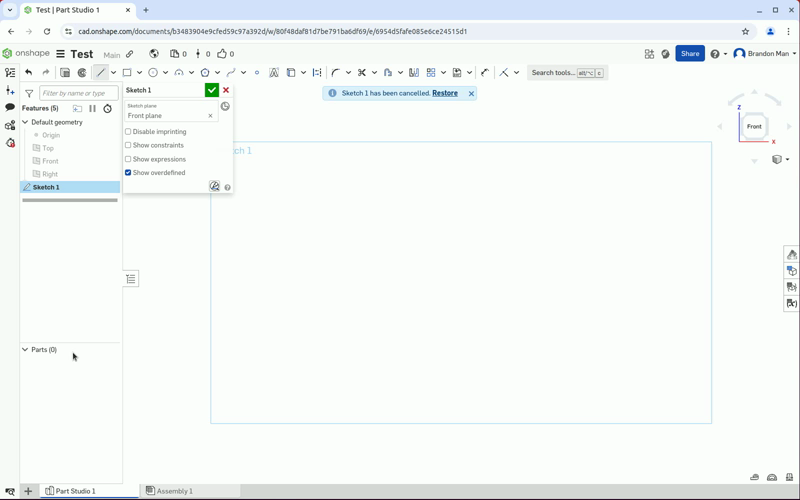
key_down(shift)
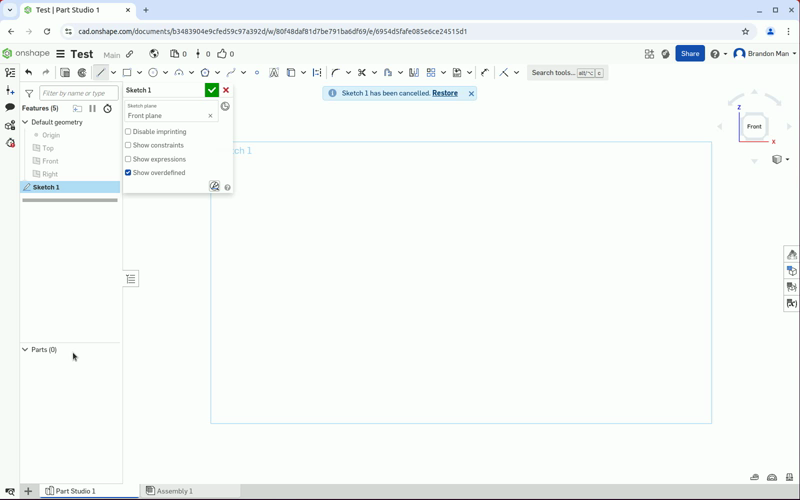
mouse_move(348, 333)
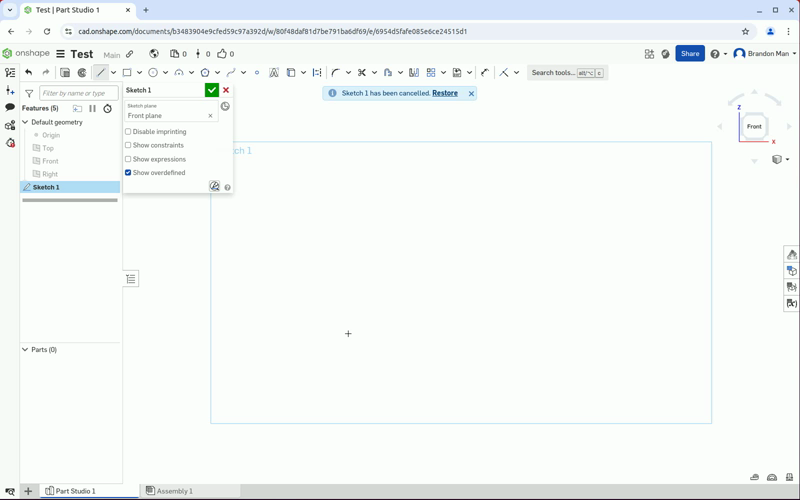
click(348, 333)
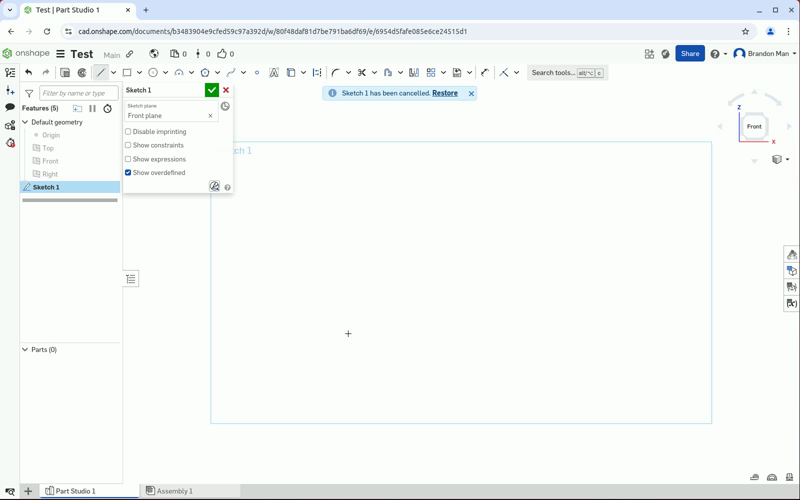
key_up(shift)
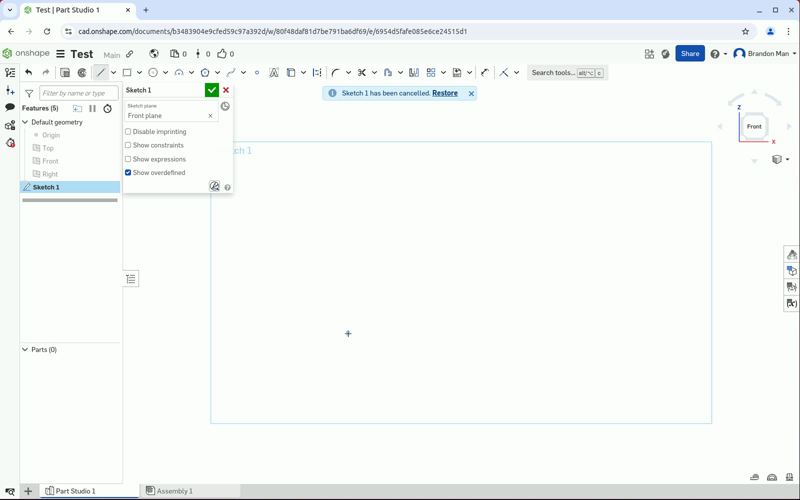
key_down(shift)
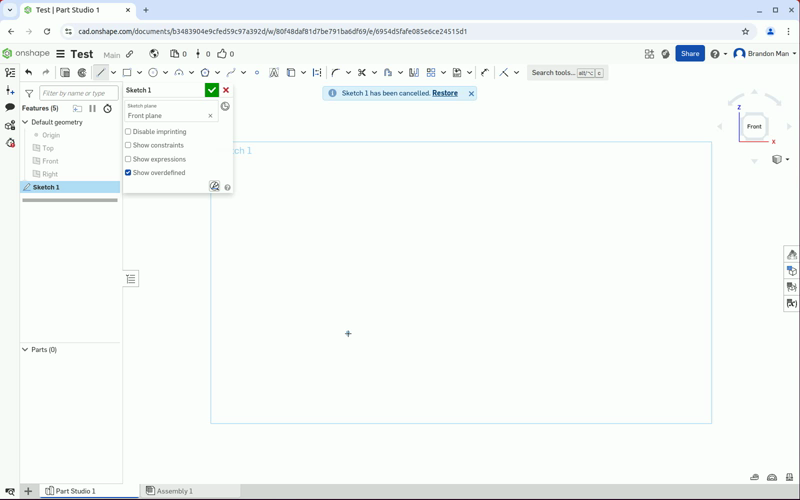
mouse_move(572, 333)
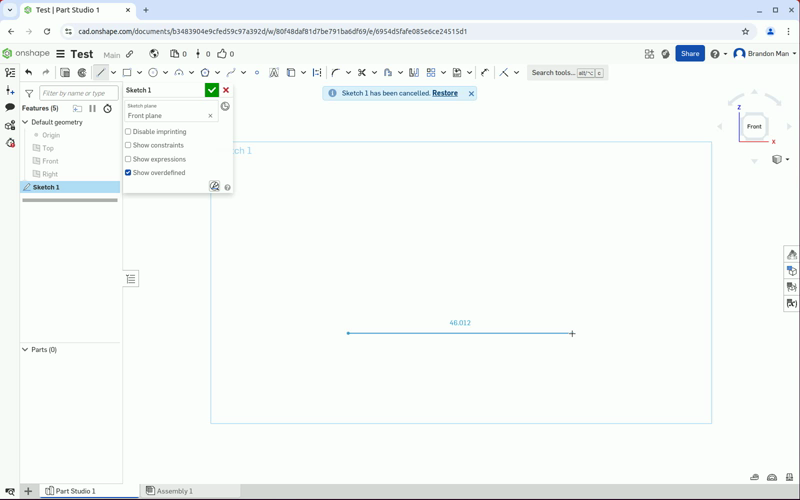
click(572, 333)
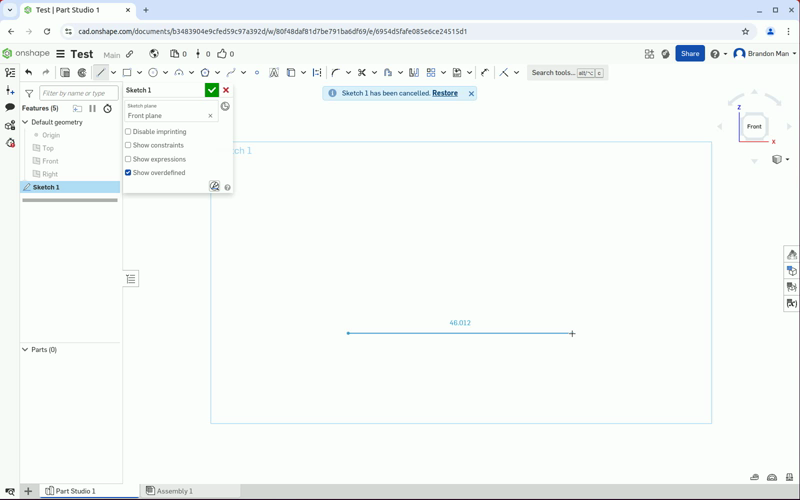
key_up(shift)
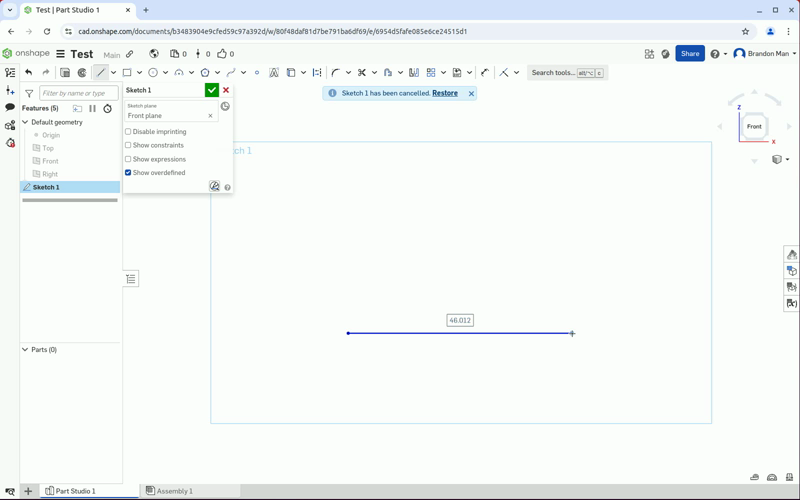
key_down(shift)
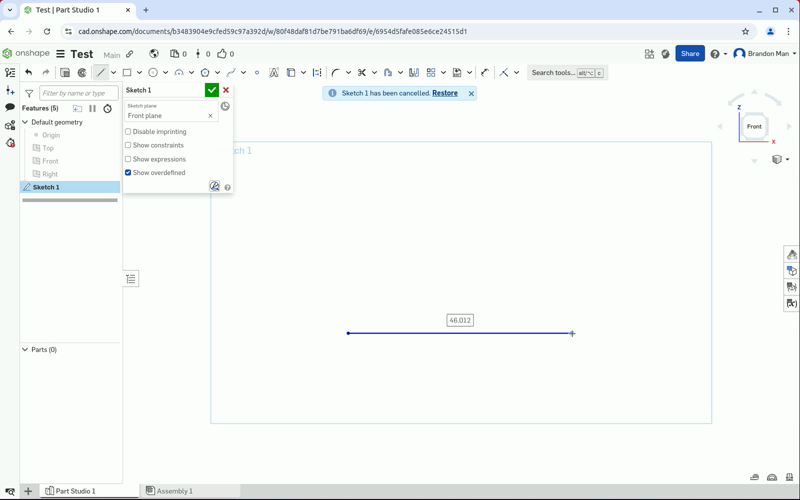
mouse_move(572, 234)
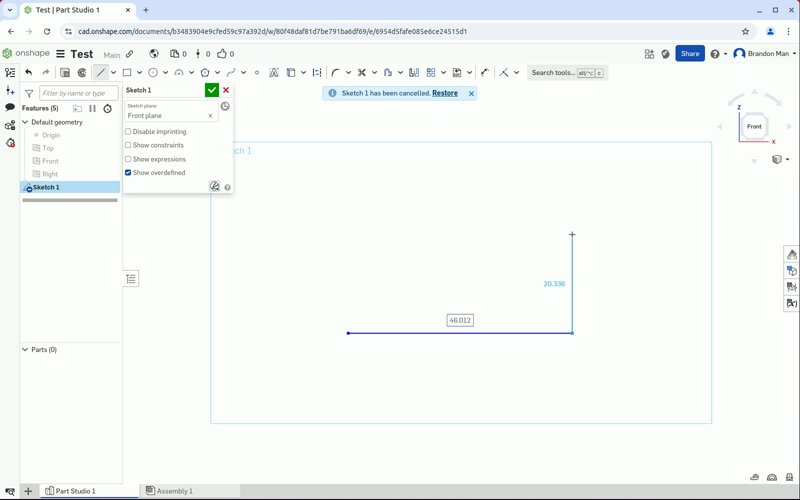
click(572, 234)
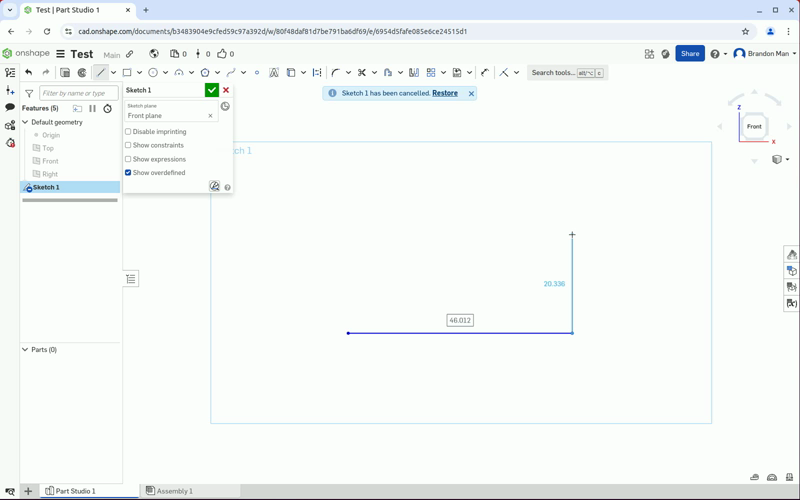
key_up(shift)
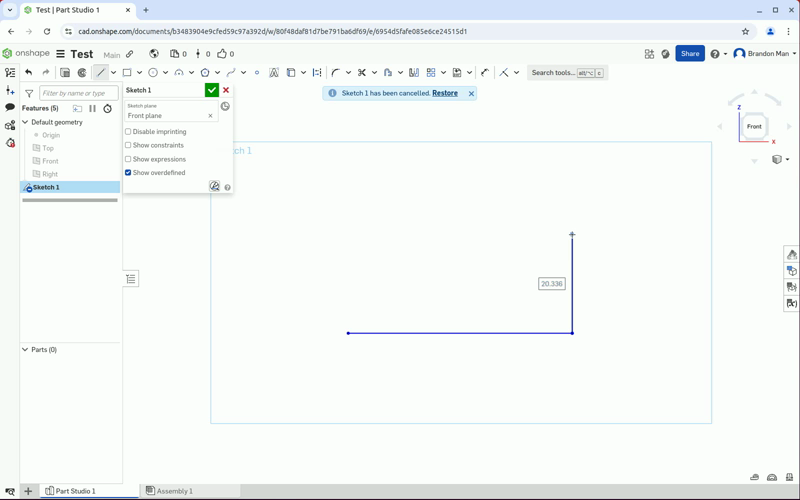
key_down(shift)
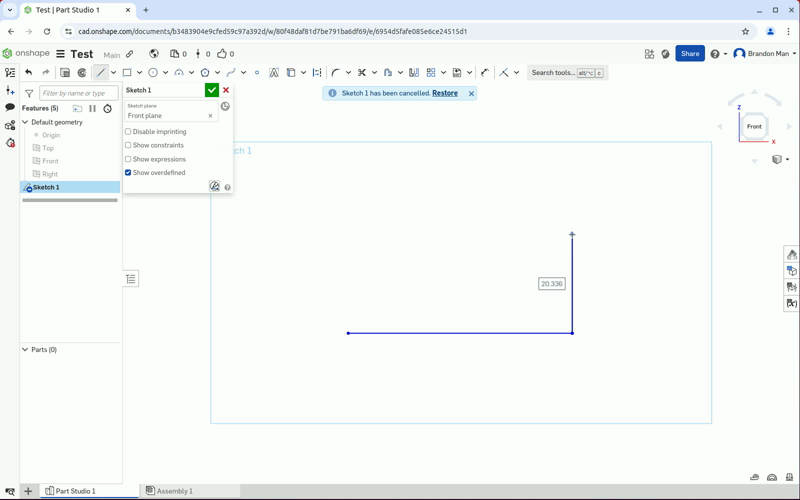
mouse_move(348, 234)
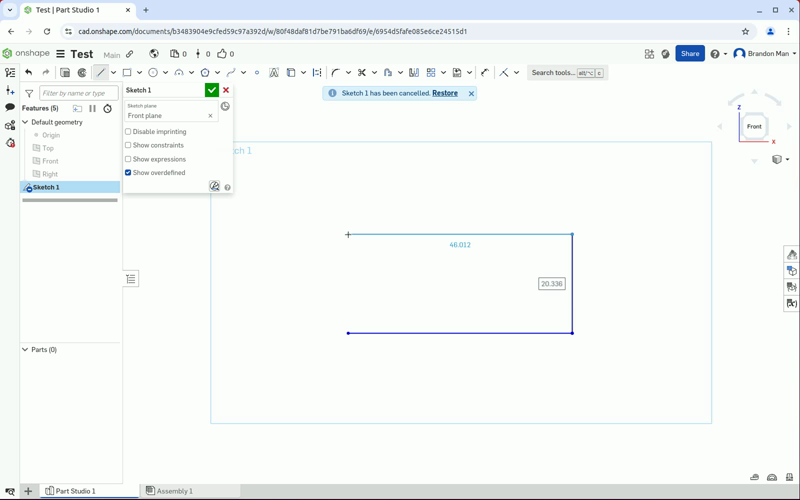
click(348, 234)
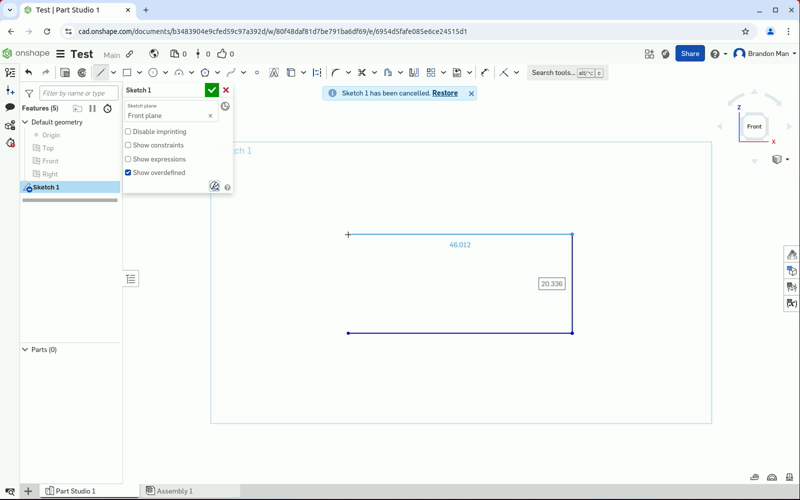
key_up(shift)
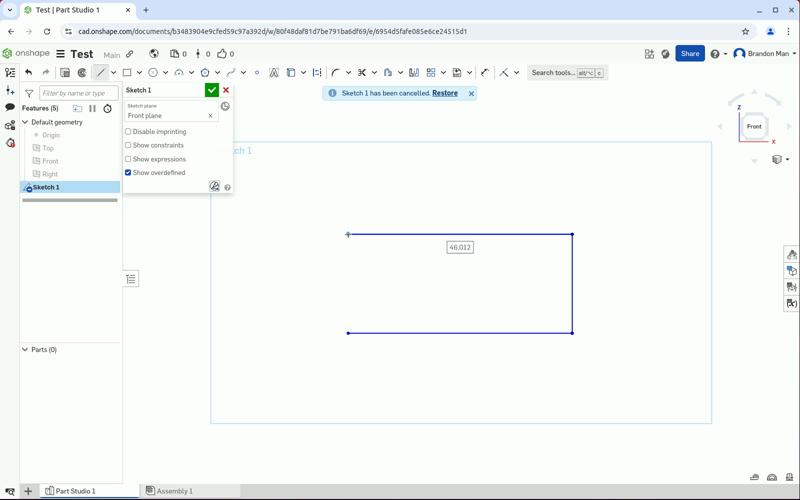
key_down(shift)
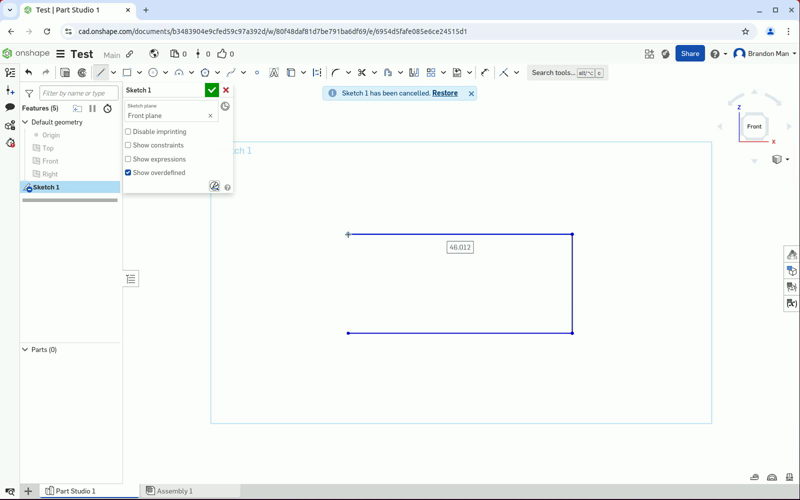
mouse_move(348, 333)
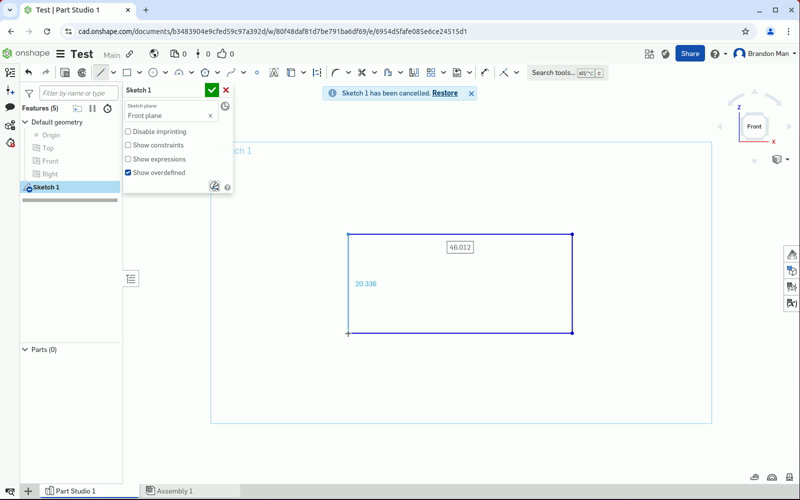
key_up(shift)
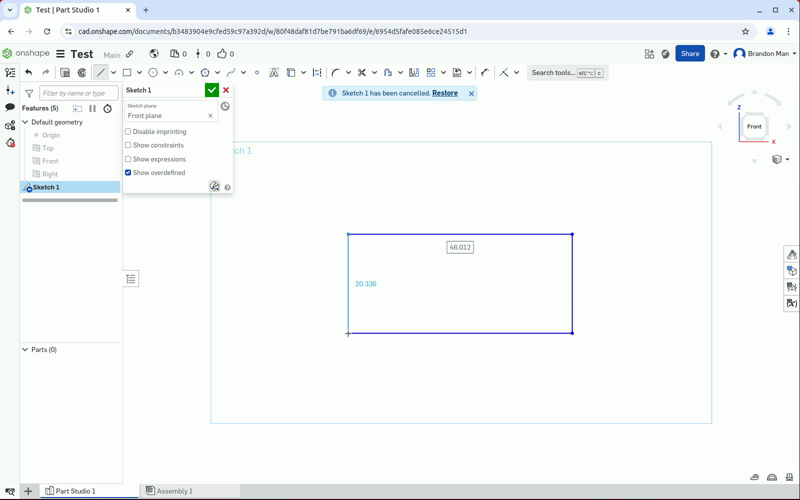
click(348, 333)
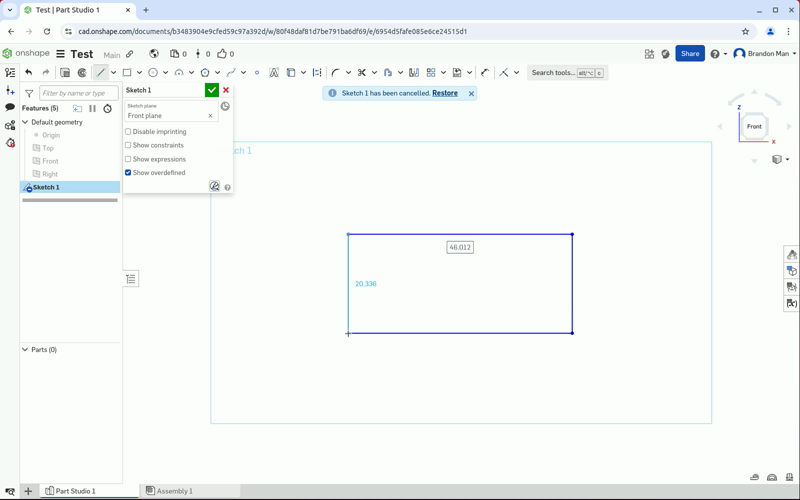
key(esc)
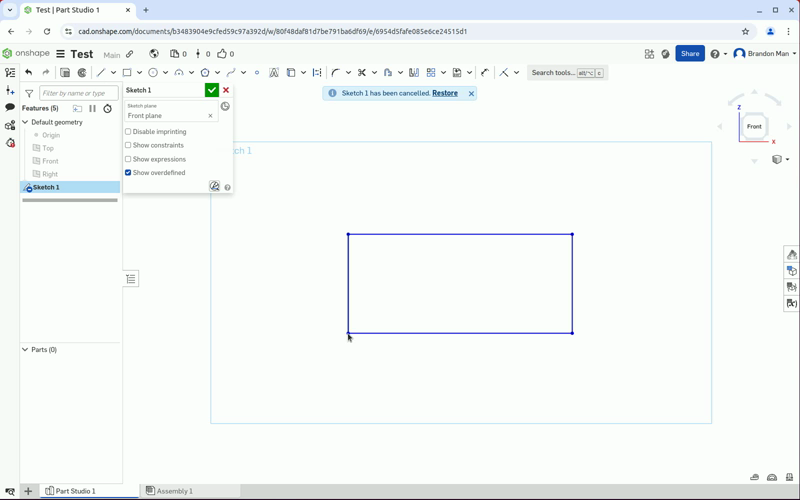
mouse_move(552, 297)
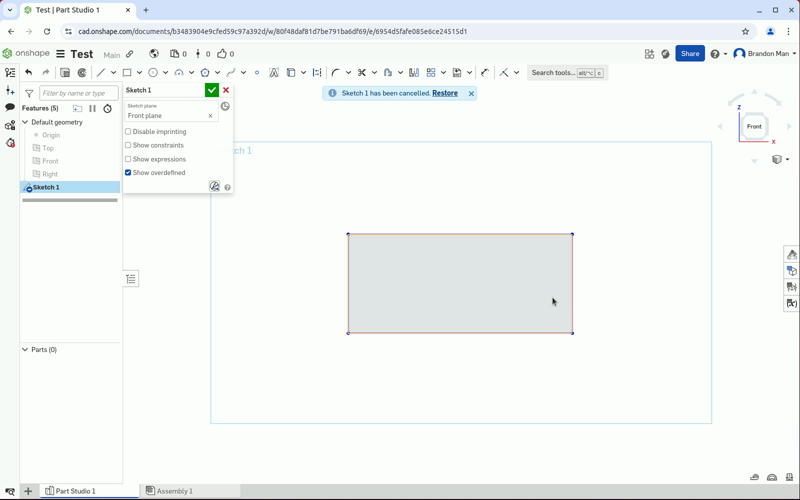
click(552, 297)
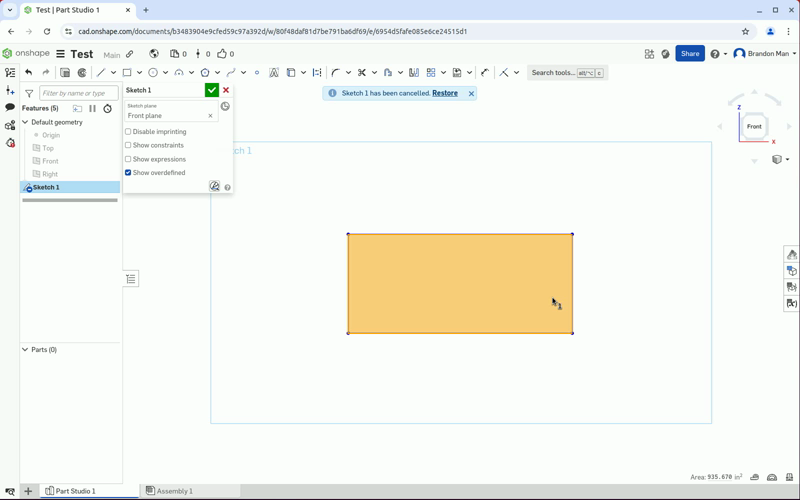
mouse_move(73, 352)
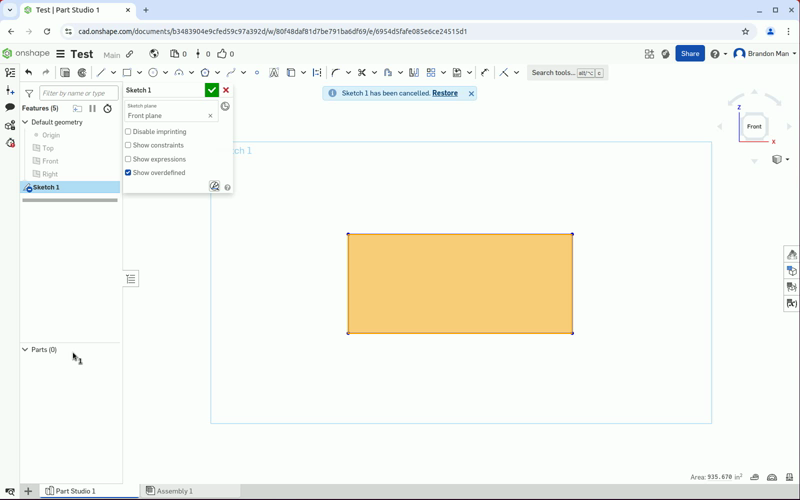
key(shift+y)
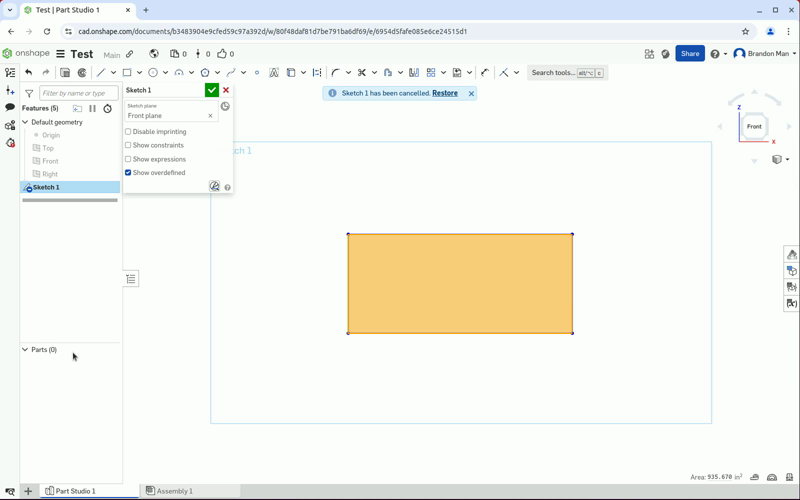
key(shift+e)
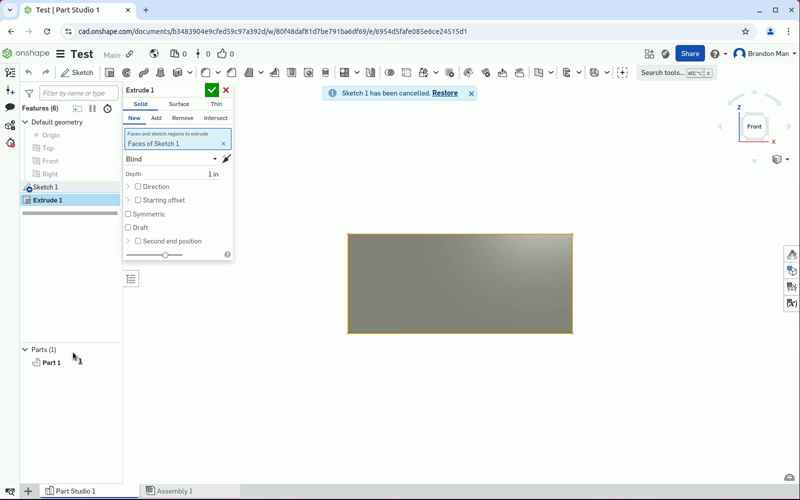
mouse_move(143, 106)
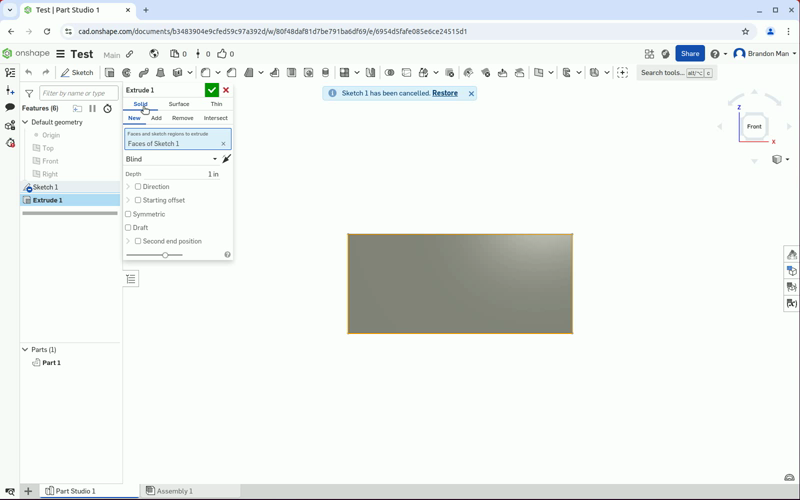
click(143, 106)
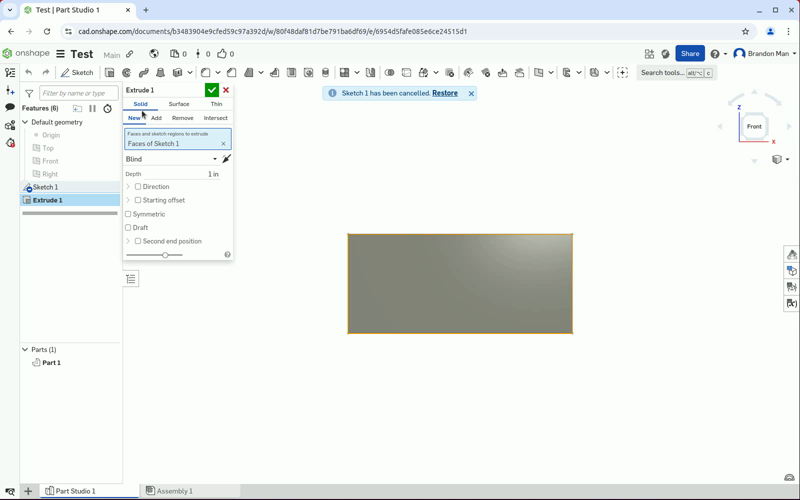
mouse_move(137, 120)
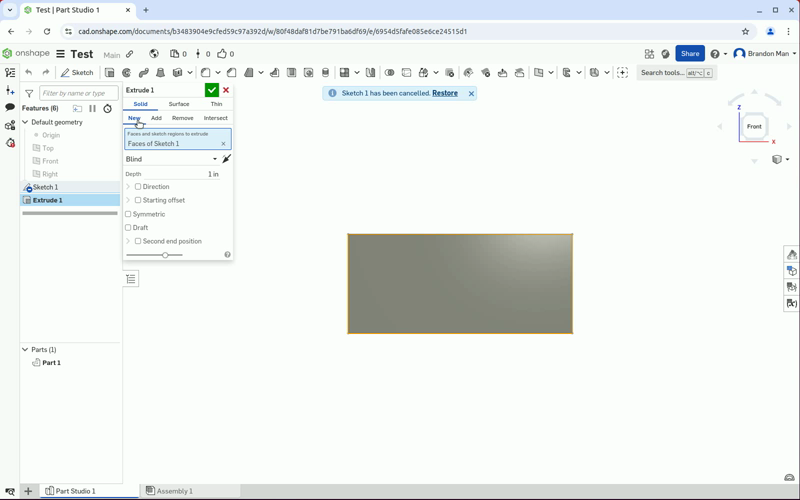
click(137, 120)
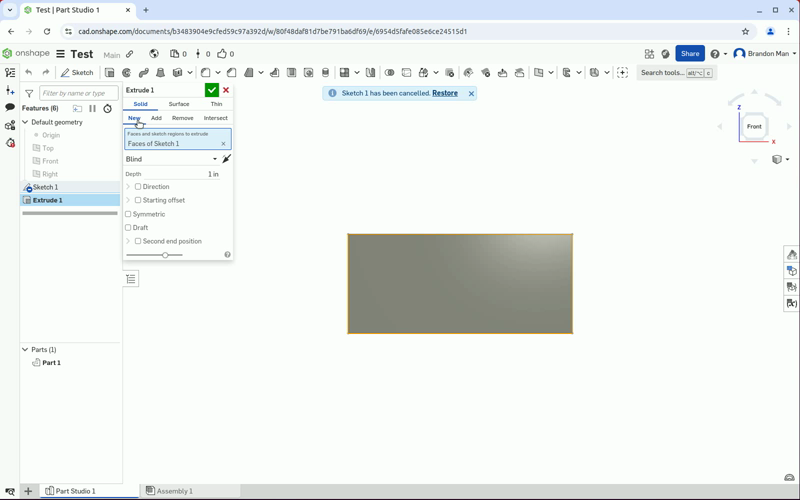
key(tab, 4)
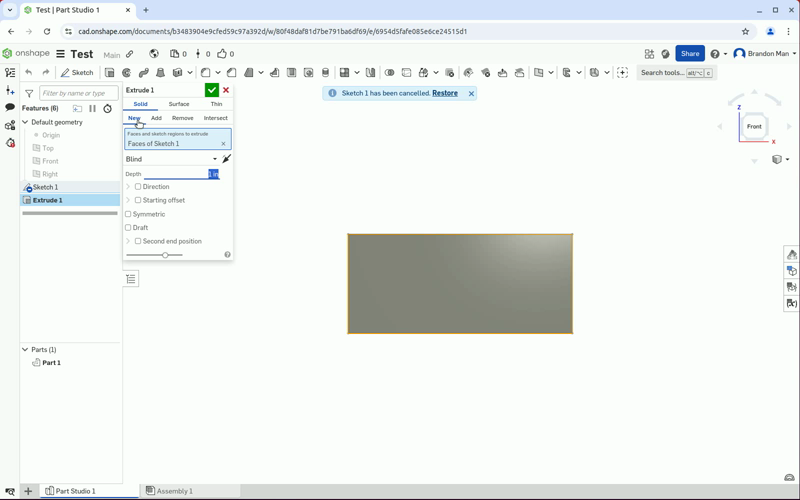
text(12.036)
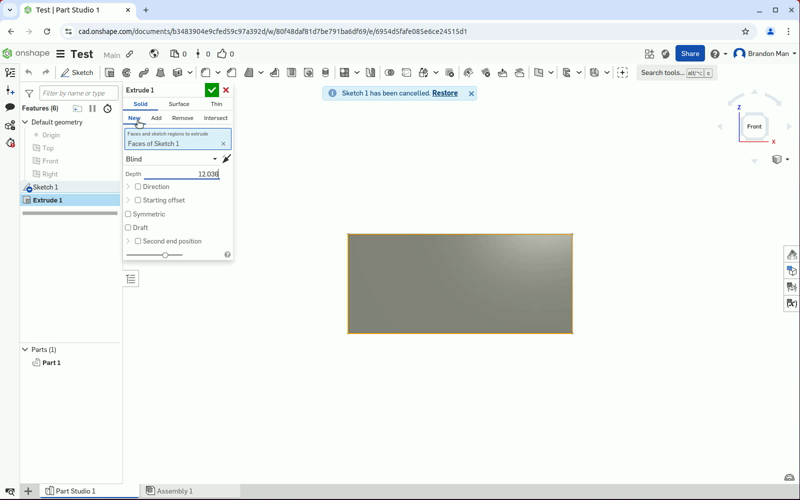
key(enter)
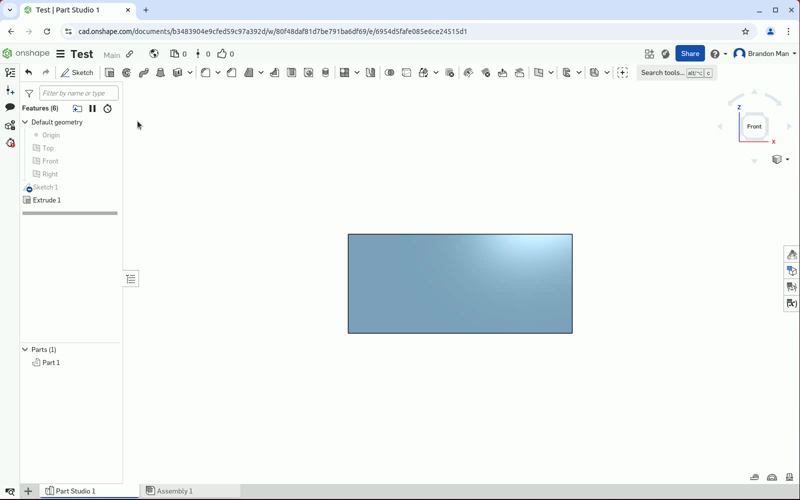
key(shift+h)
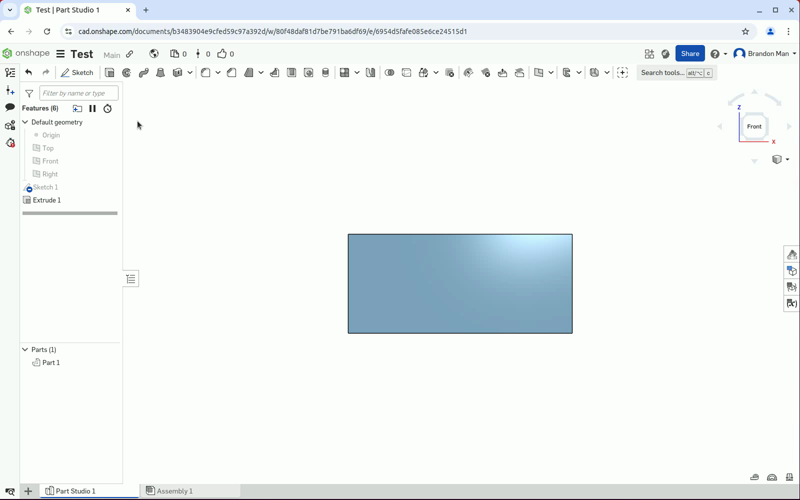
key(shift+h)
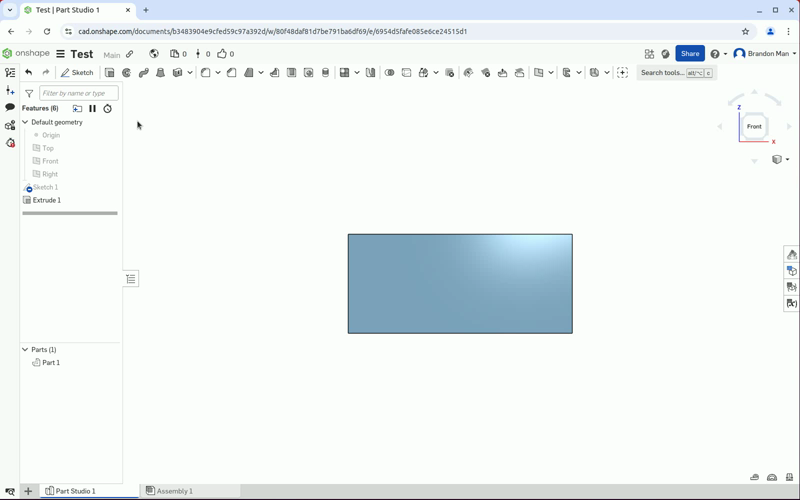
mouse_move(73, 189)
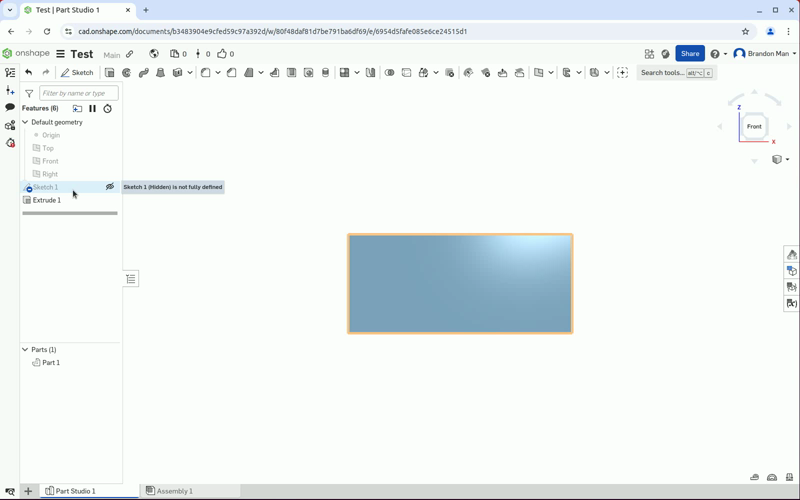
click(73, 189)
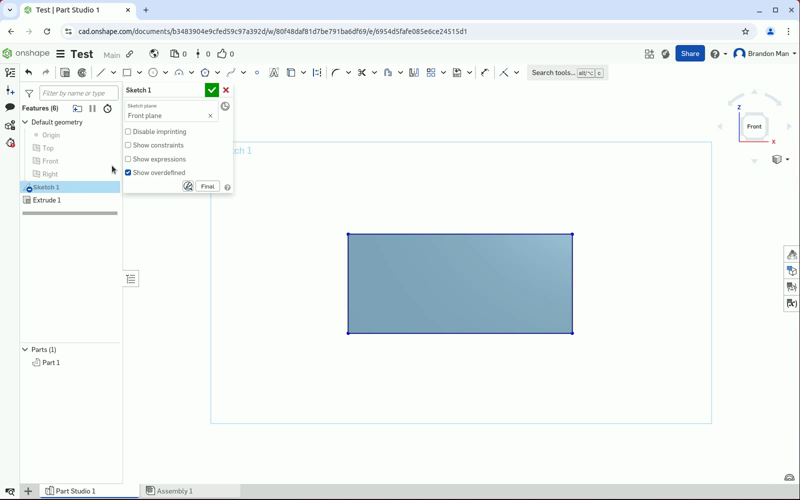
mouse_move(229, 92)
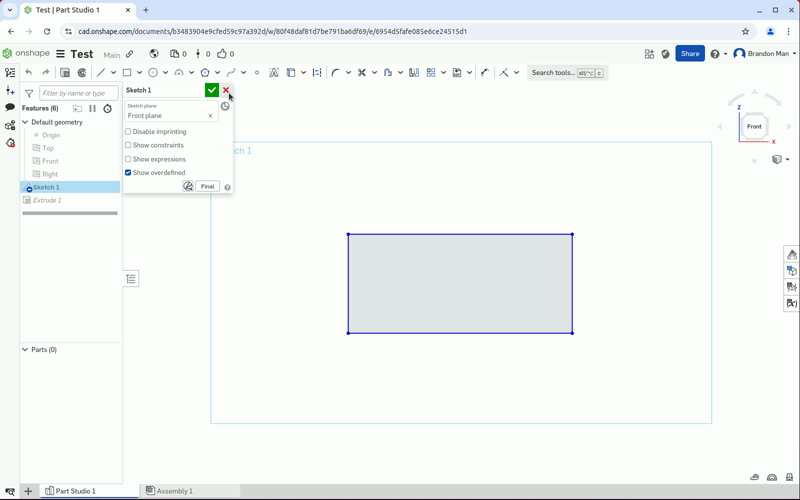
click(229, 92)
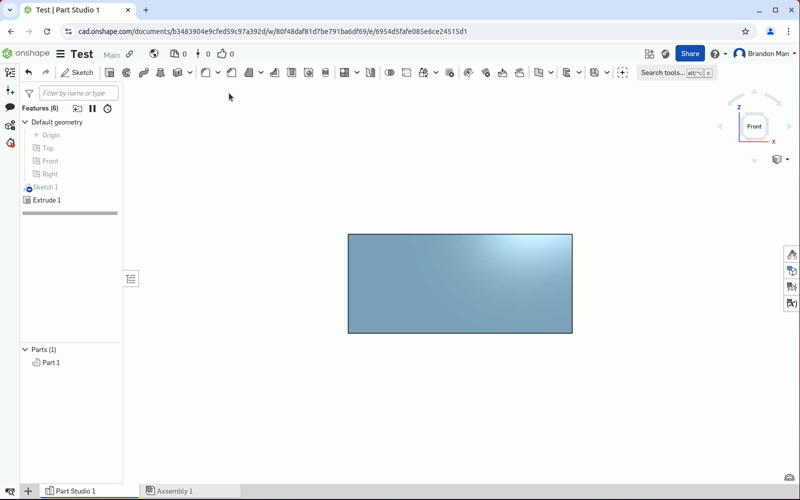
mouse_move(73, 352)
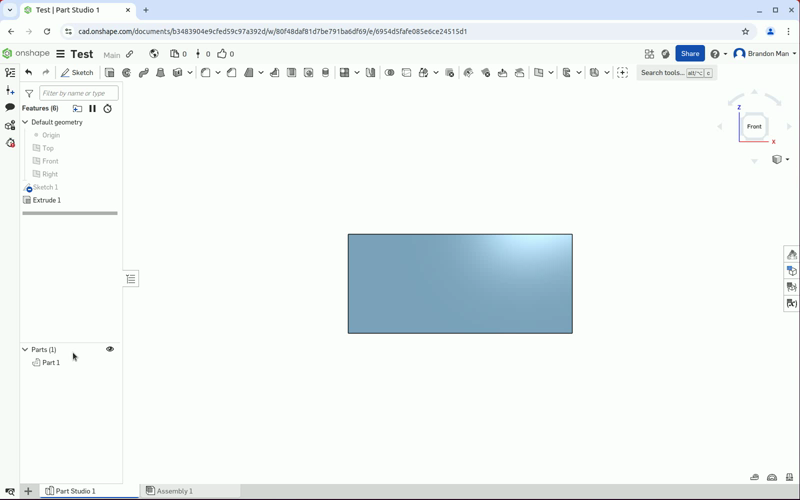
key(y)
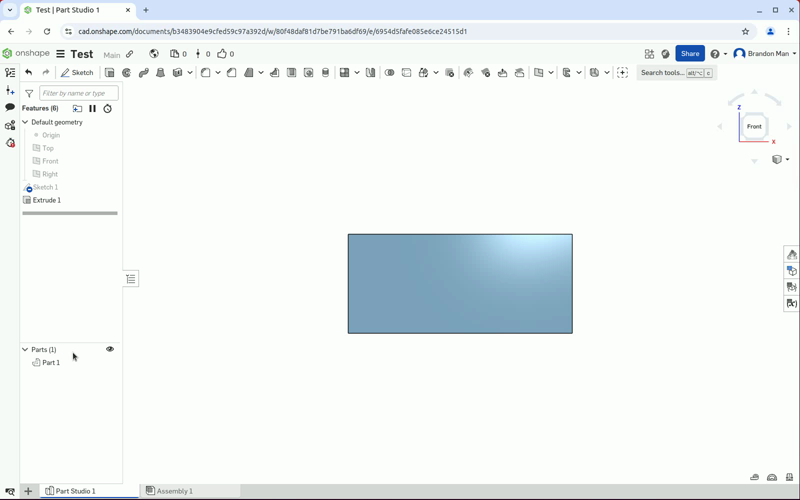
key(shift+p)
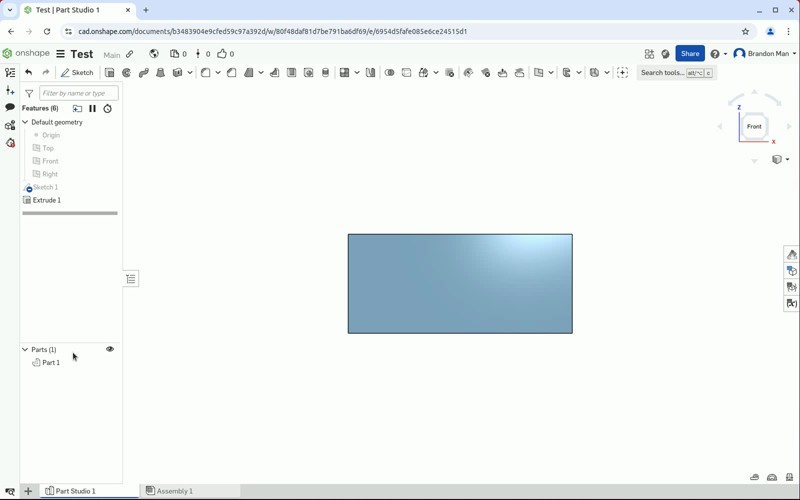
key(space)
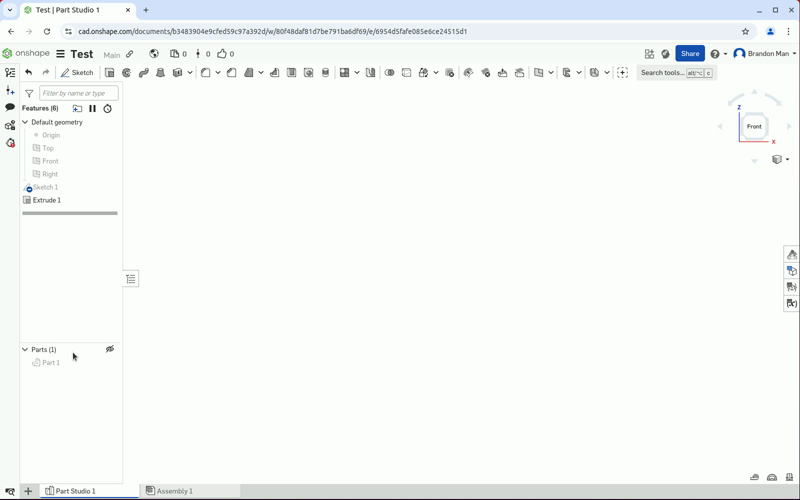
key_down(shift)
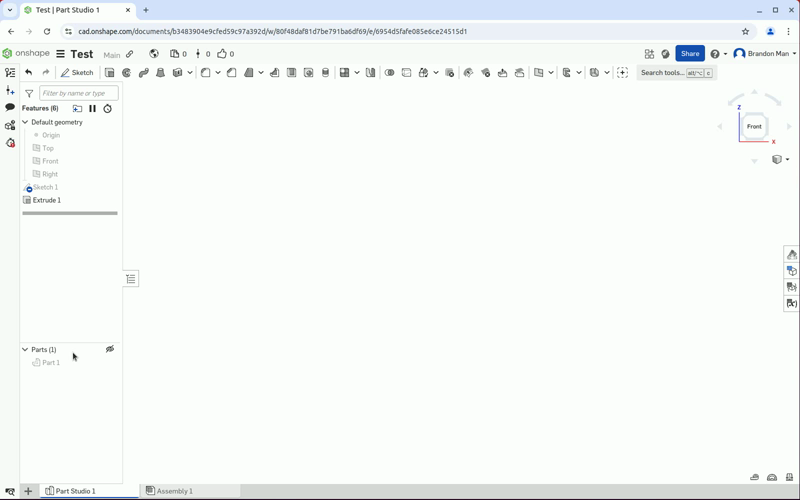
key(down)
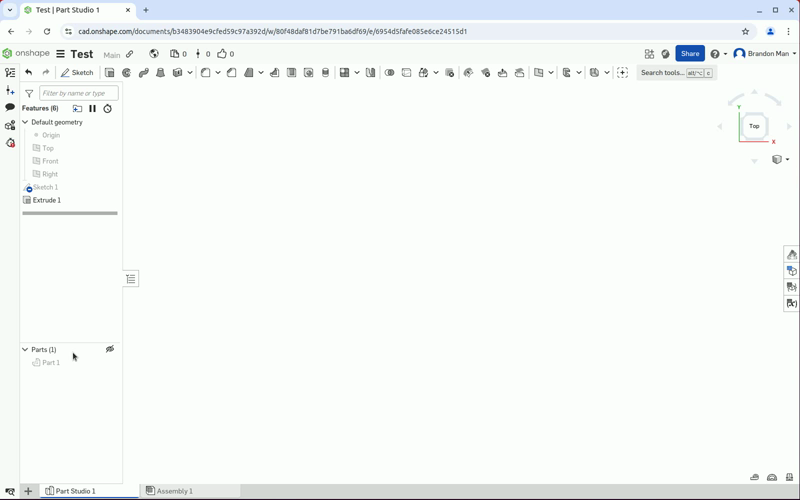
key_up(shift)
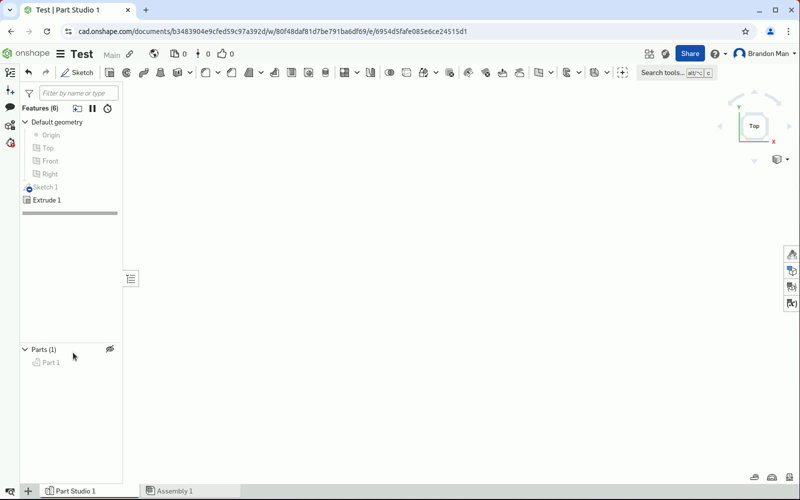
mouse_move(73, 352)
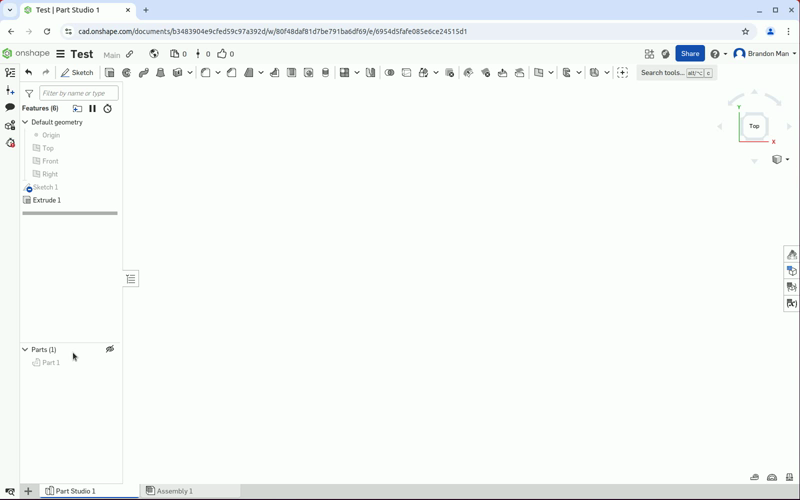
key(shift+y)
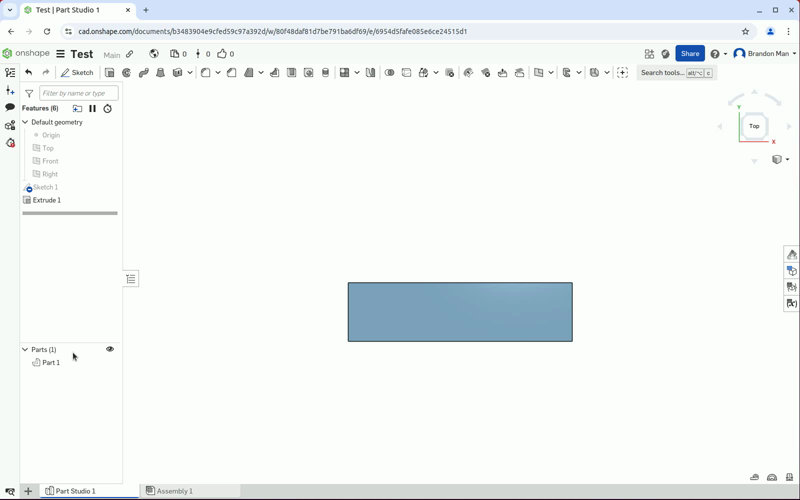
mouse_move(541, 75)
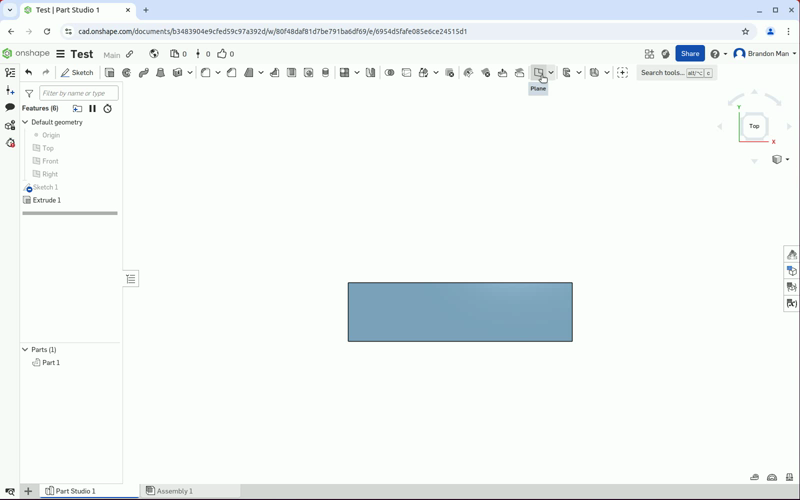
click(541, 75)
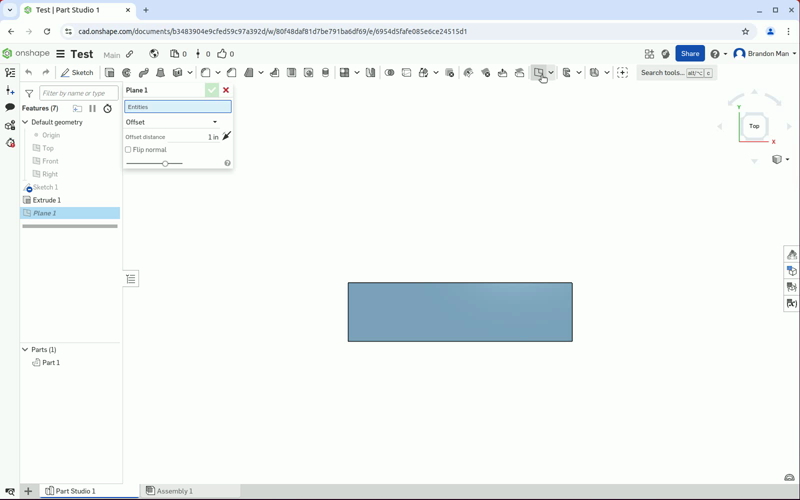
mouse_move(73, 150)
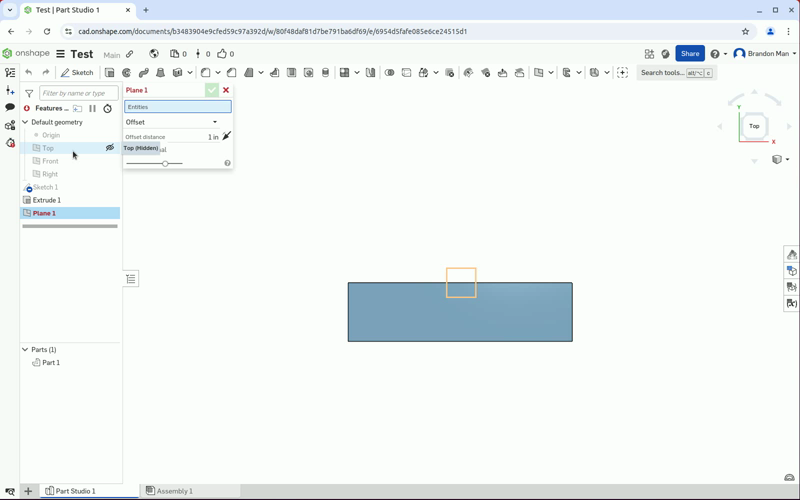
click(73, 150)
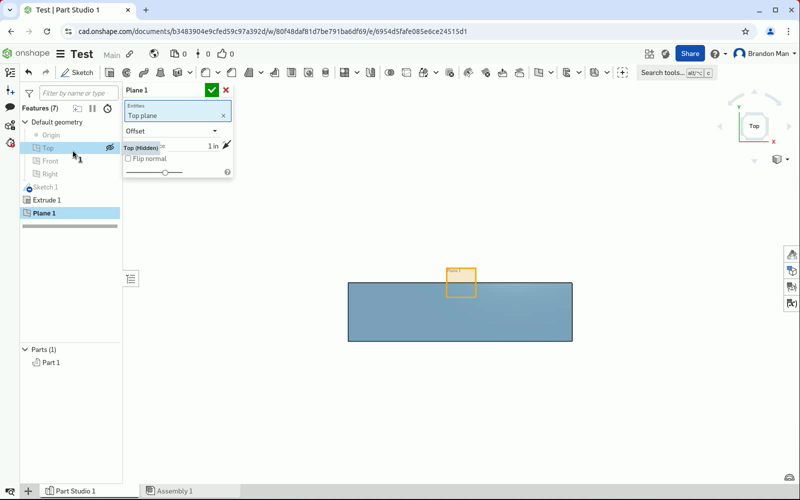
key(tab, 2)
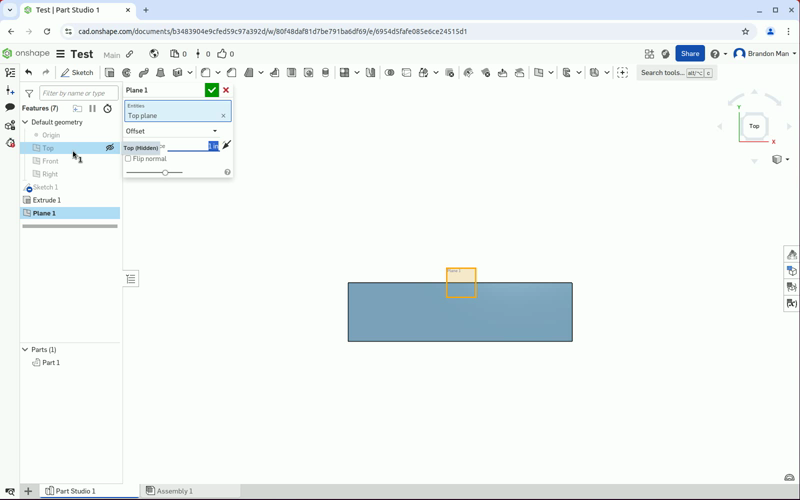
text(10.352)
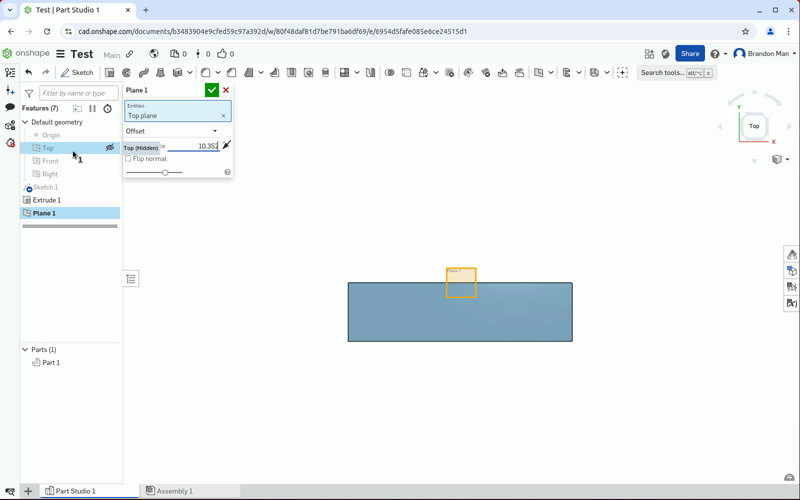
key(enter, 2)
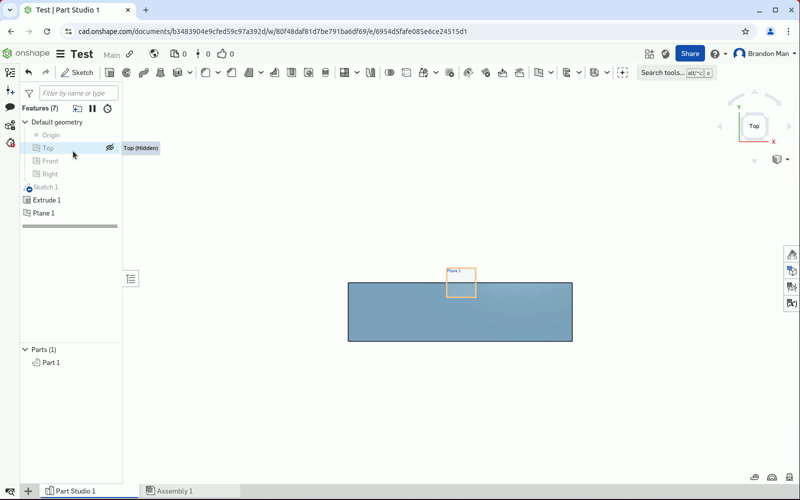
key(shift+s)
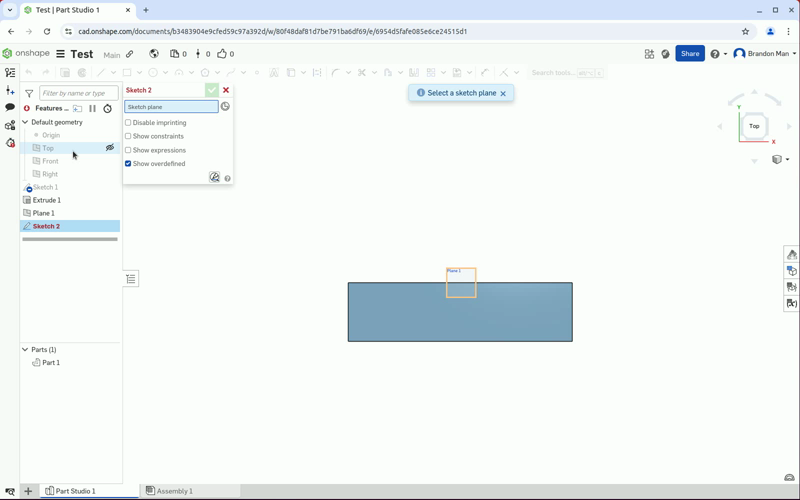
mouse_move(73, 215)
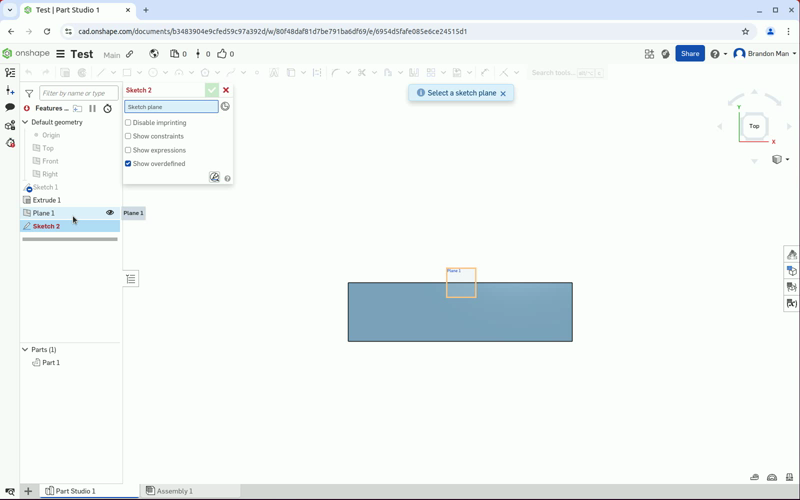
click(73, 215)
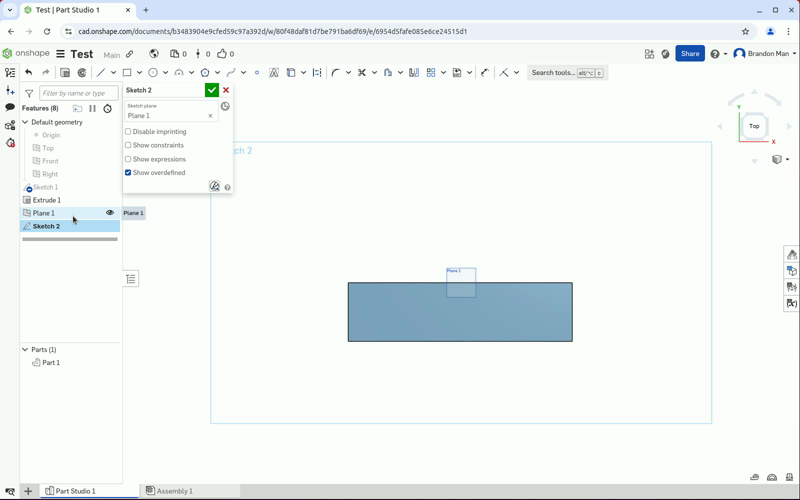
mouse_move(73, 352)
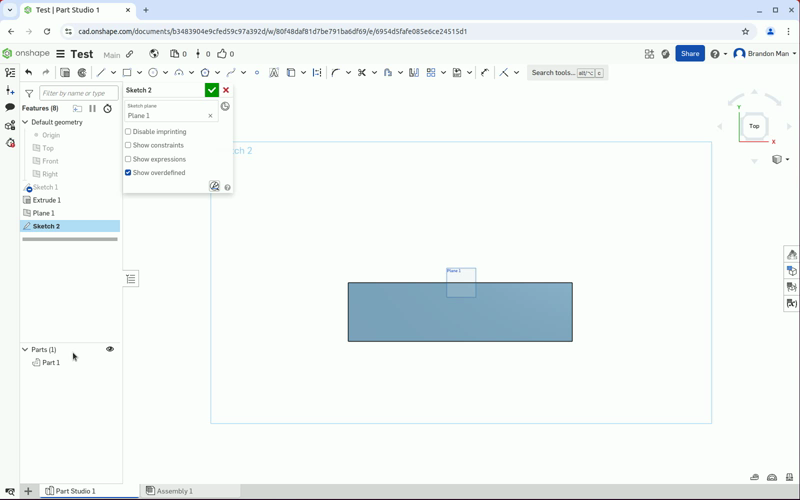
key(y)
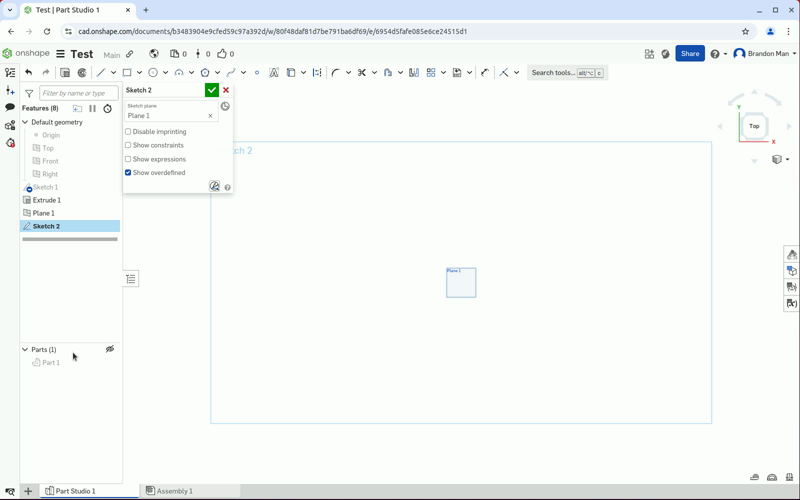
key(c)
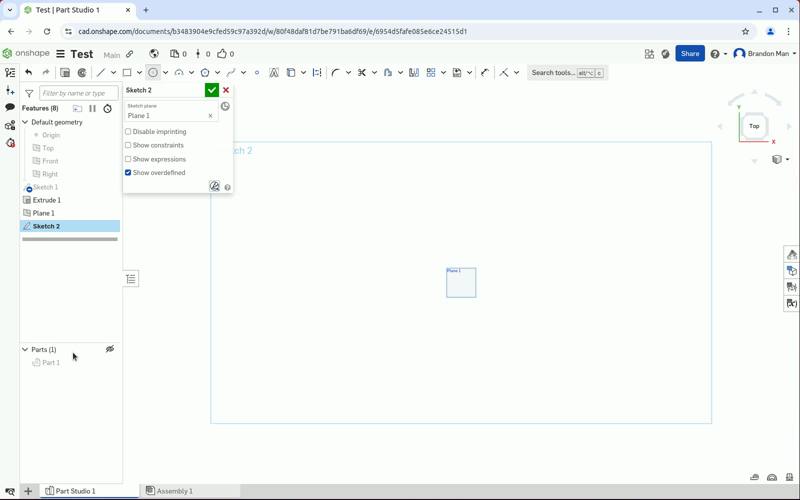
key_down(shift)
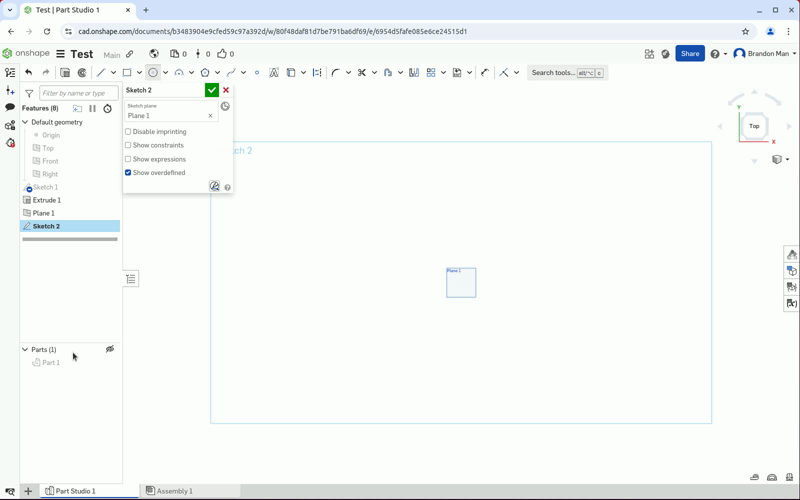
mouse_move(550, 312)
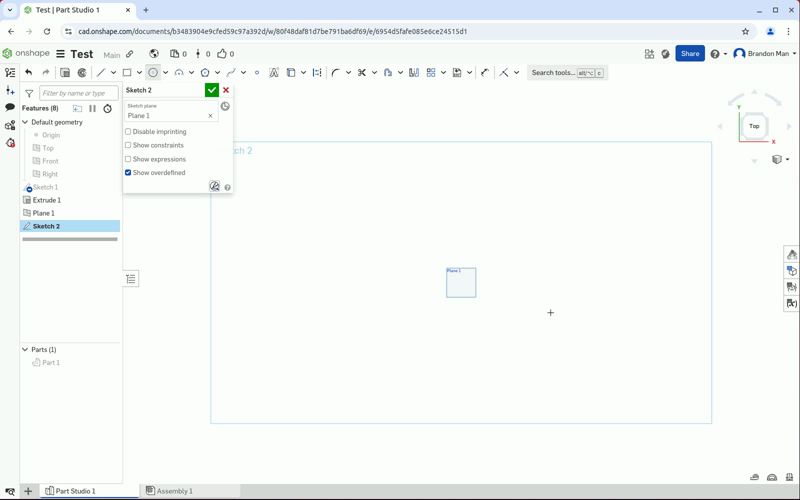
click(550, 312)
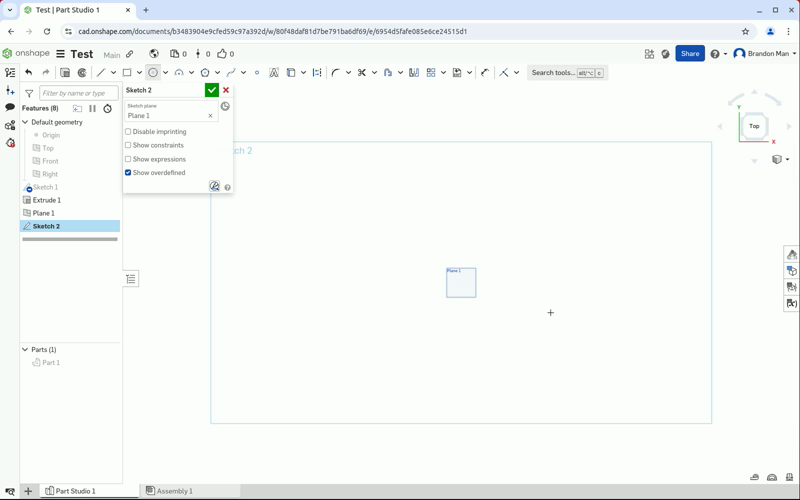
key_up(shift)
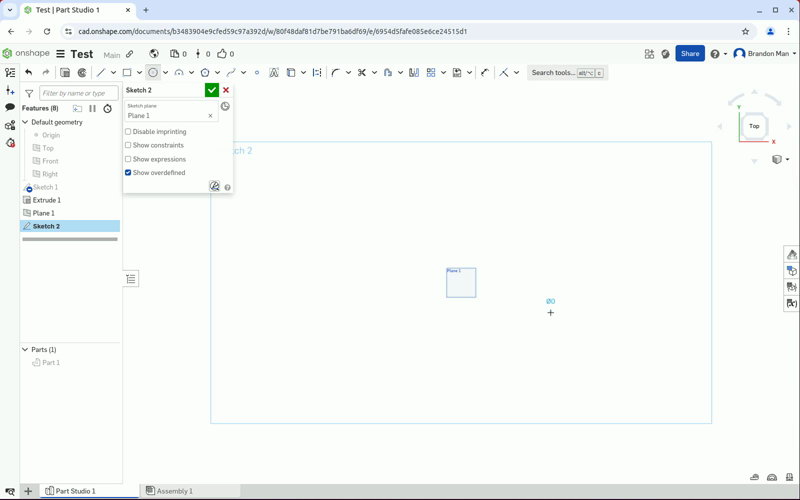
mouse_move(562, 312)
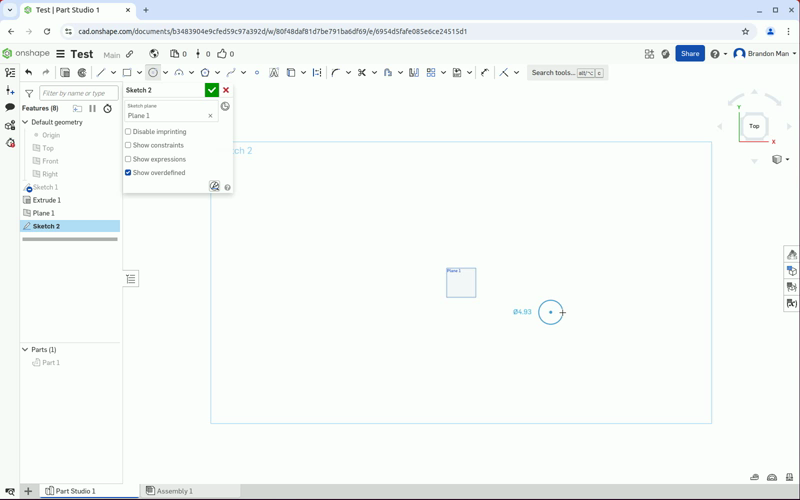
click(562, 312)
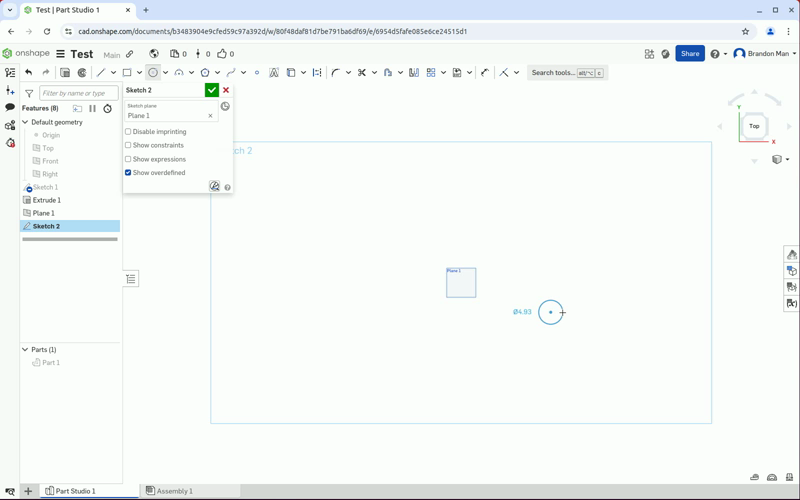
key(esc)
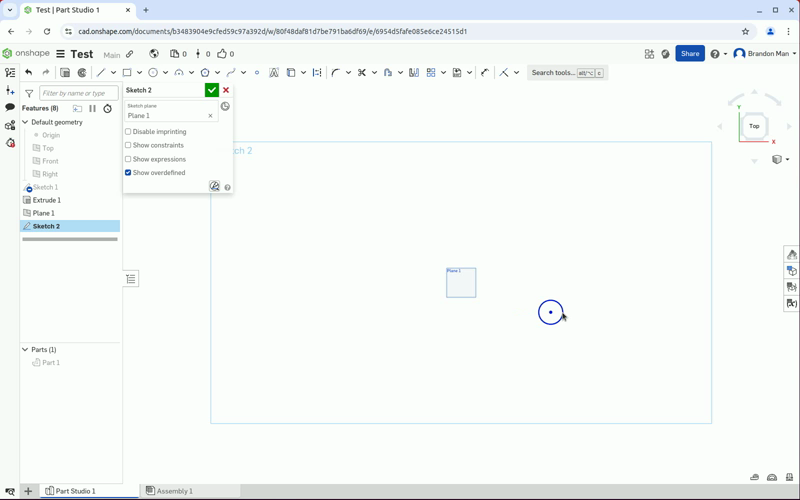
mouse_move(546, 313)
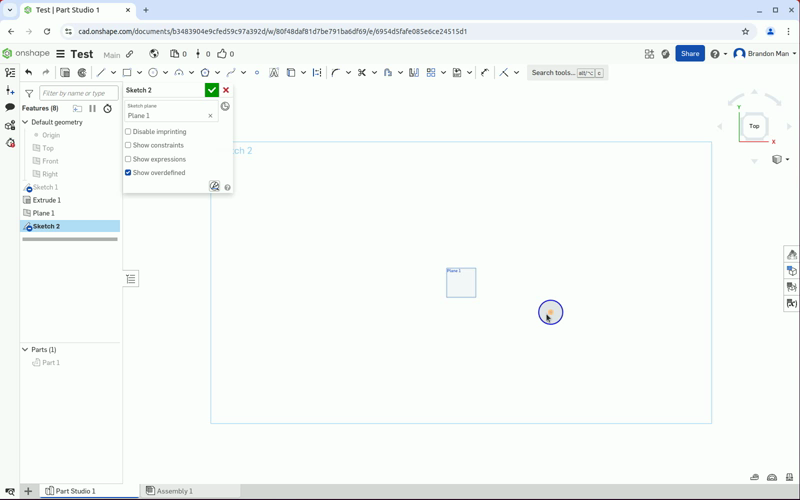
scroll(6)
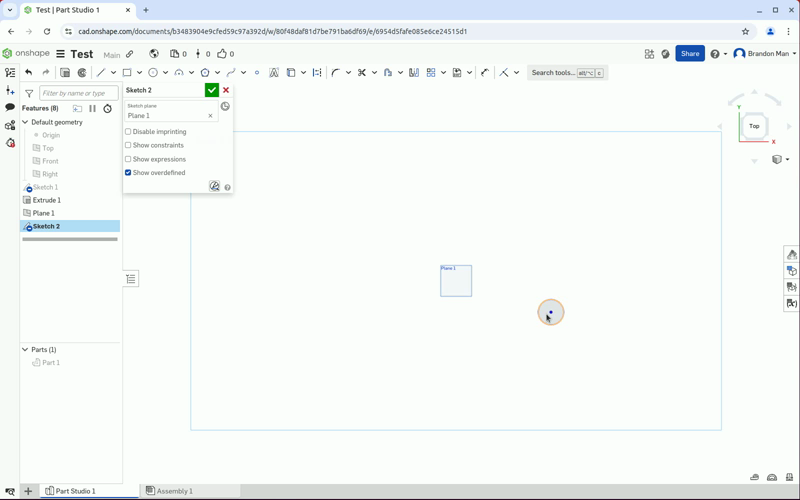
scroll(6)
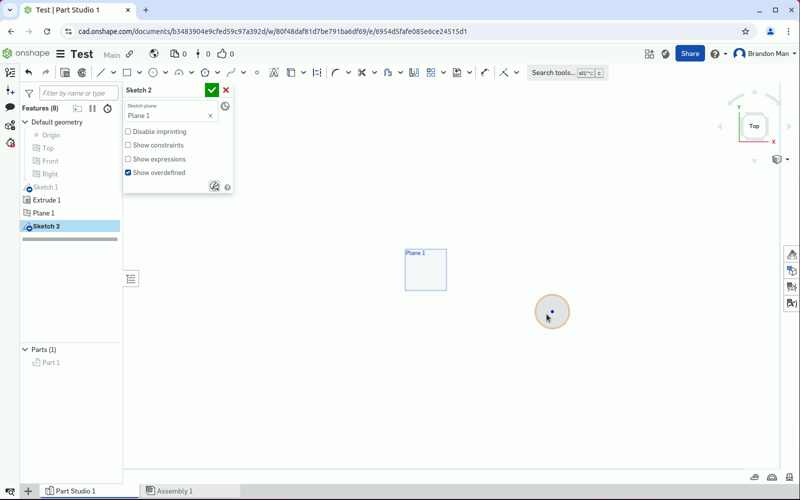
scroll(6)
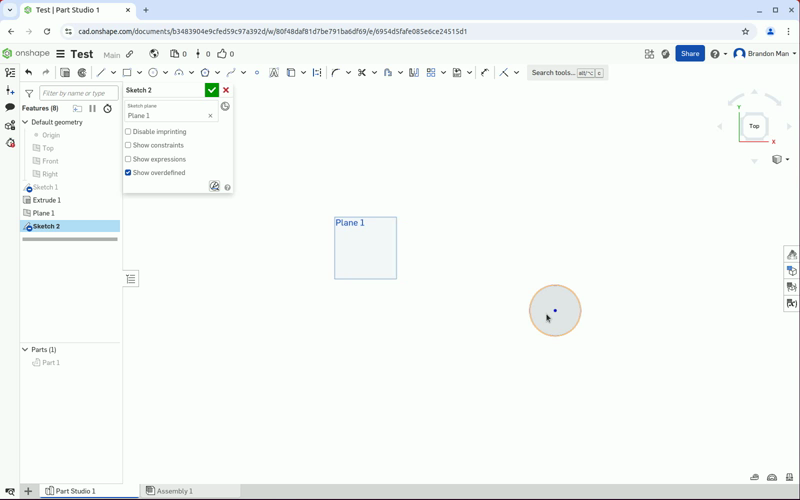
scroll(6)
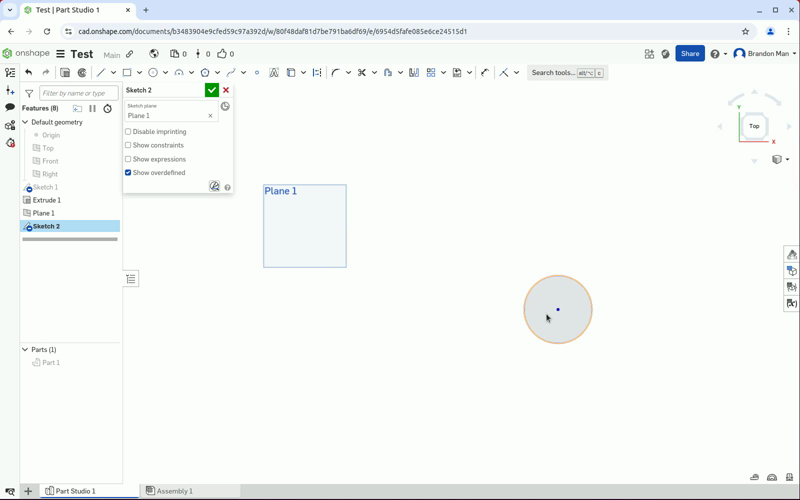
scroll(6)
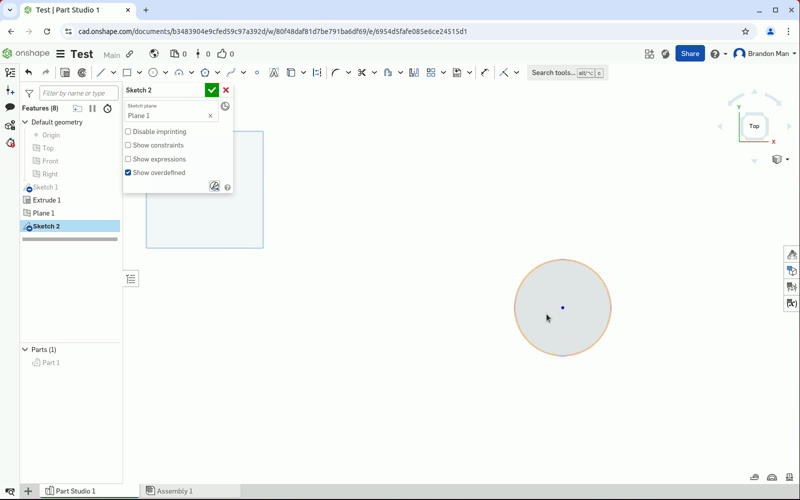
scroll(6)
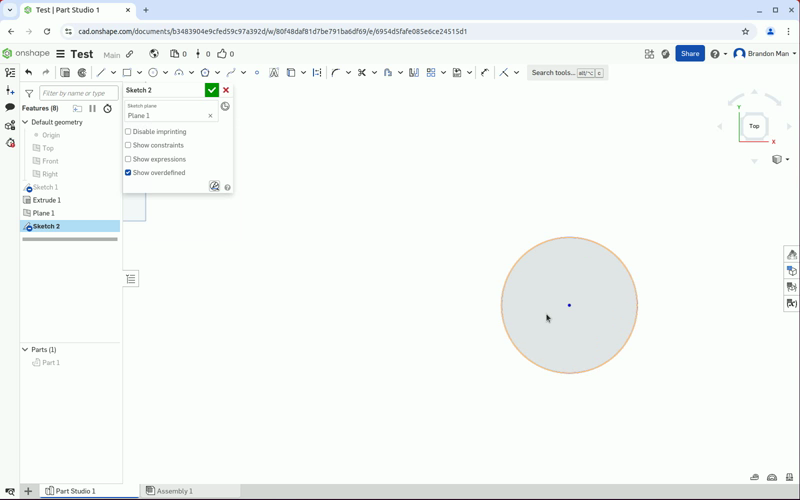
scroll(6)
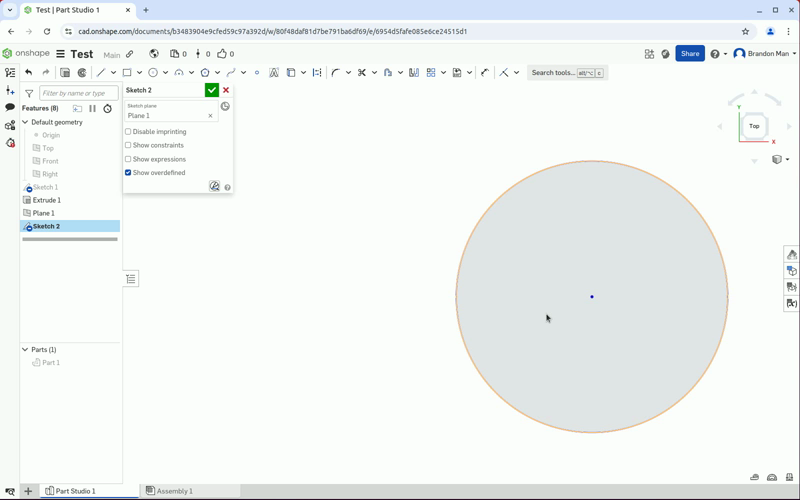
click(546, 313)
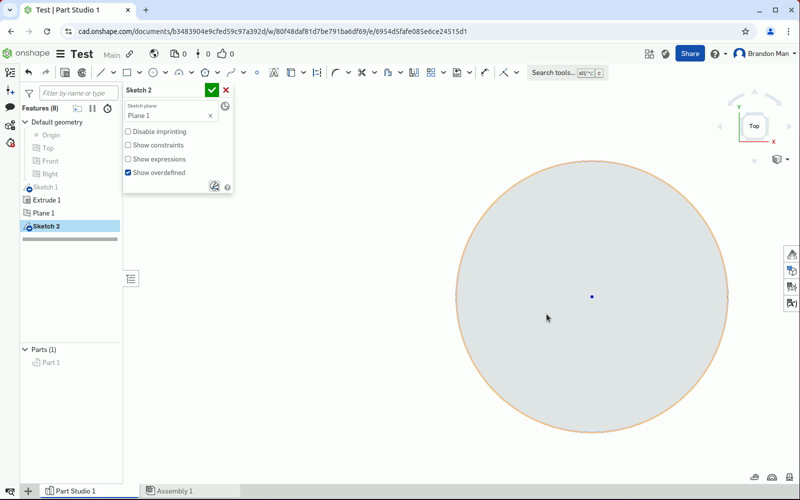
scroll(-6)
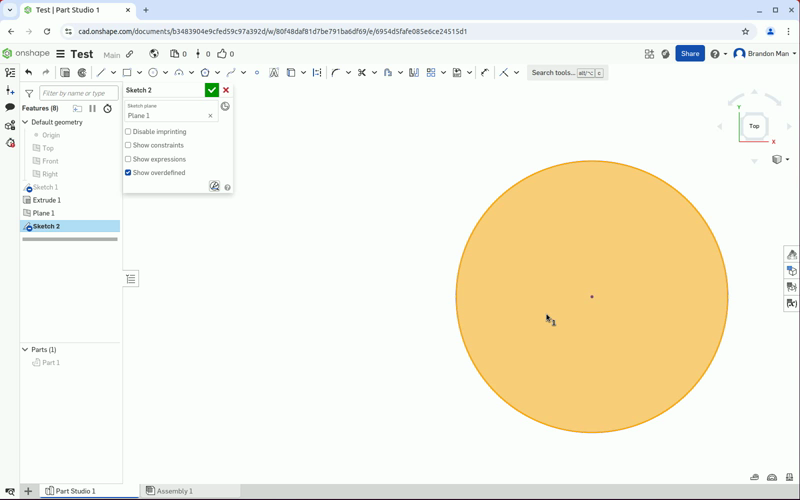
scroll(-6)
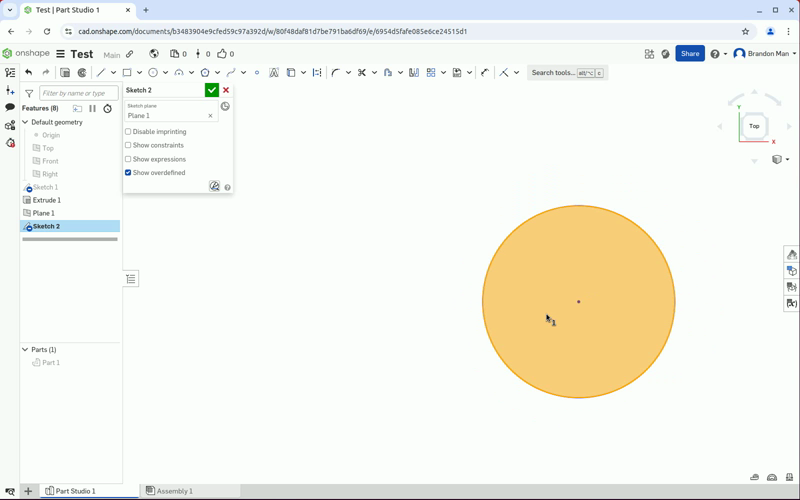
scroll(-6)
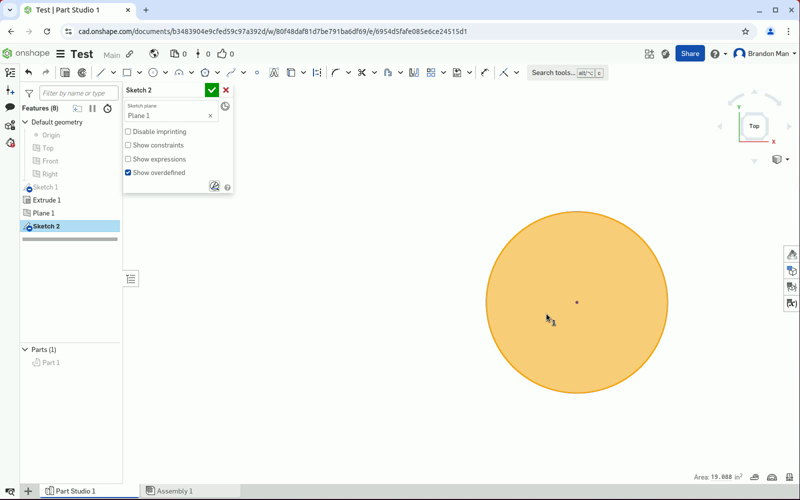
scroll(-6)
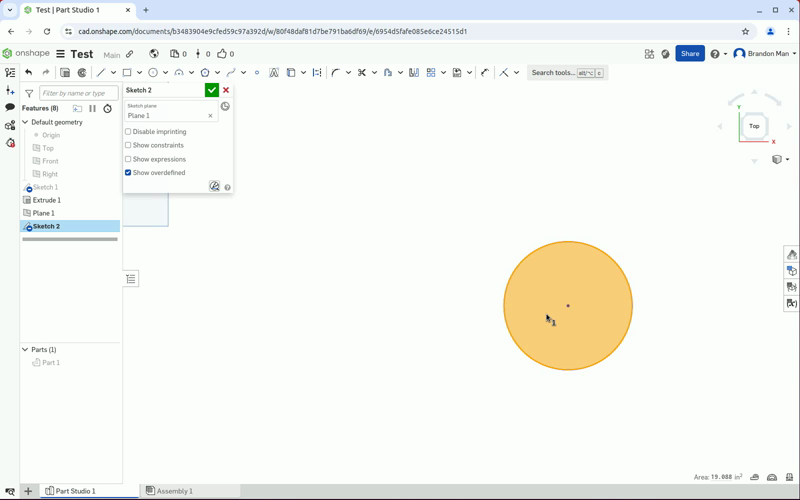
scroll(-6)
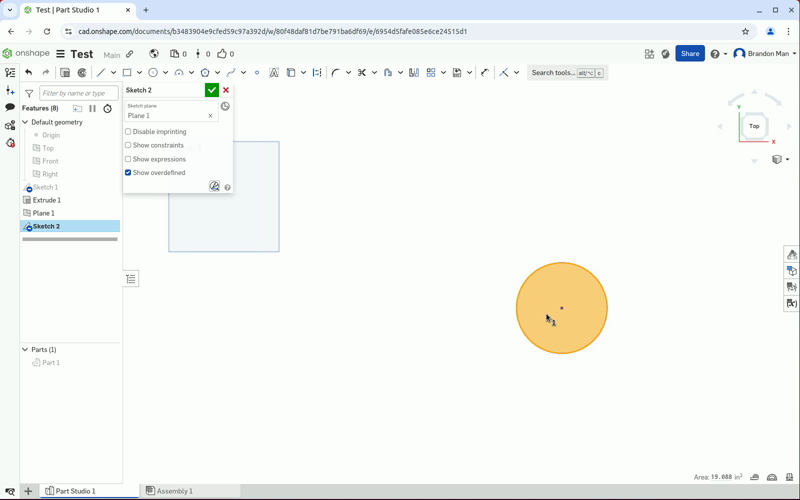
scroll(-6)
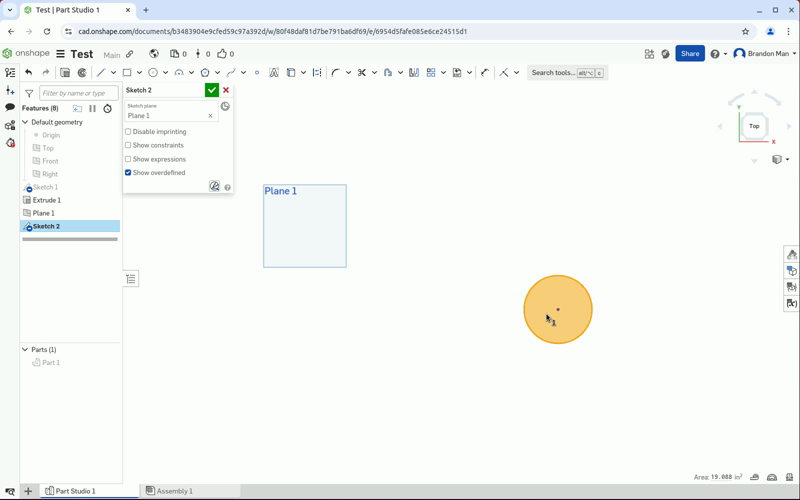
scroll(-6)
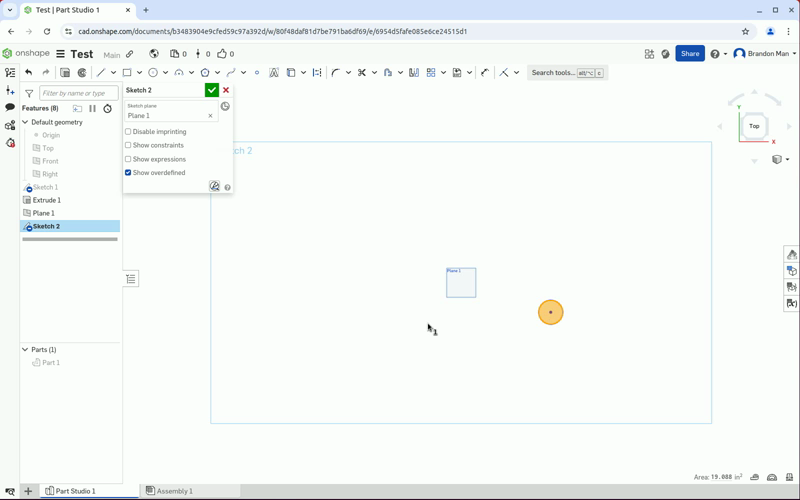
mouse_move(73, 352)
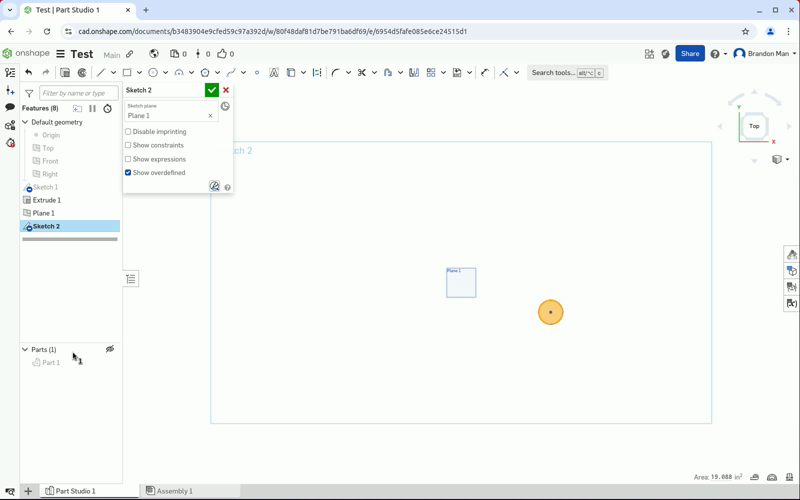
key(shift+y)
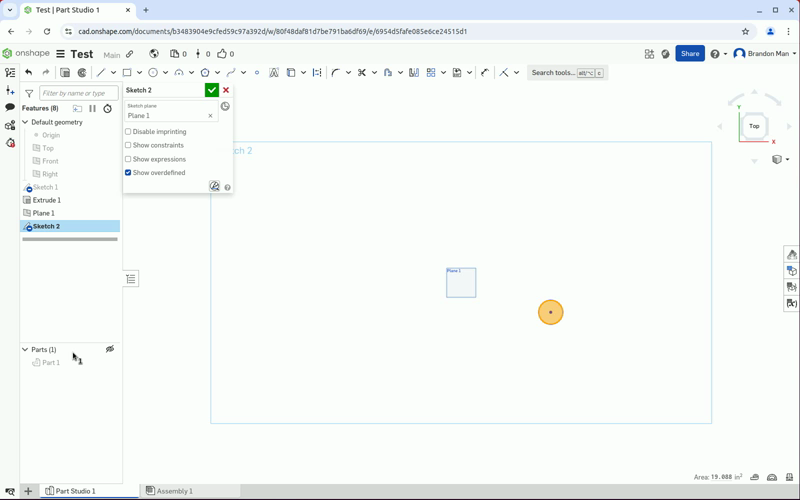
key(shift+e)
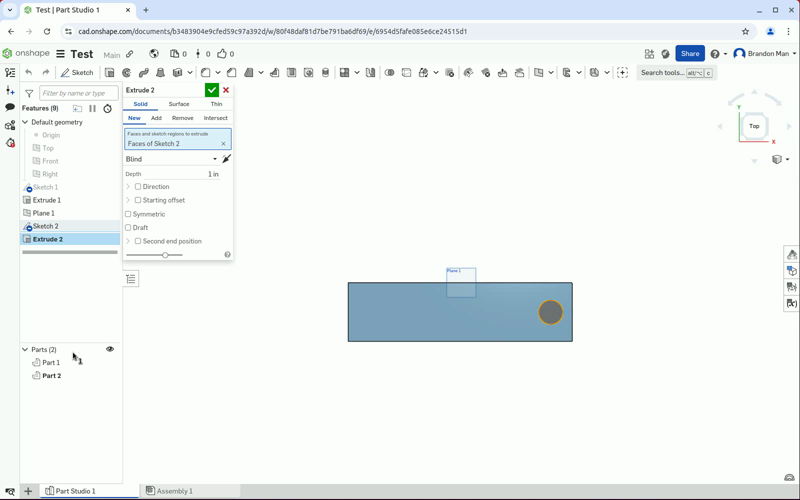
mouse_move(143, 106)
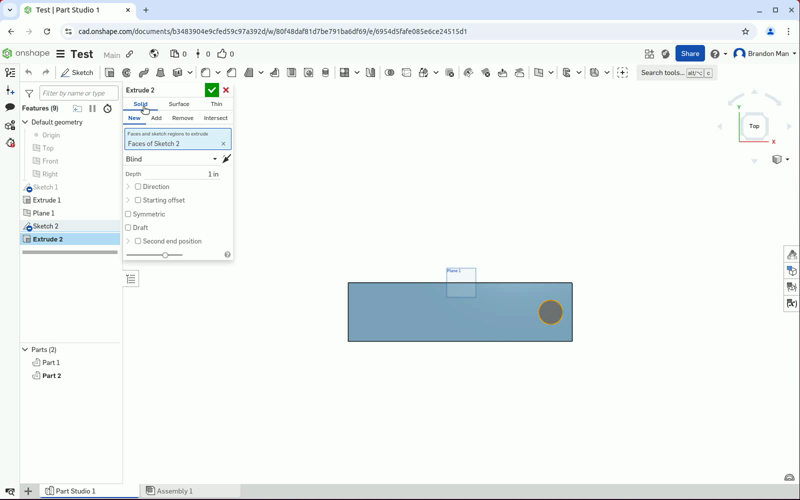
click(143, 106)
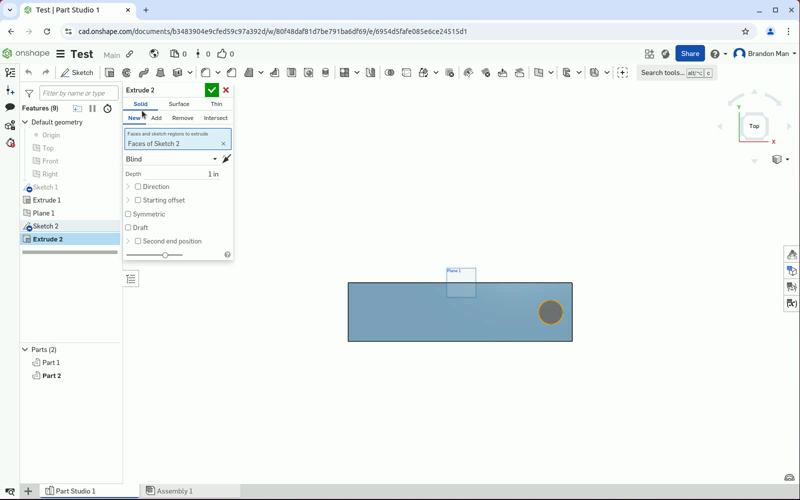
mouse_move(137, 120)
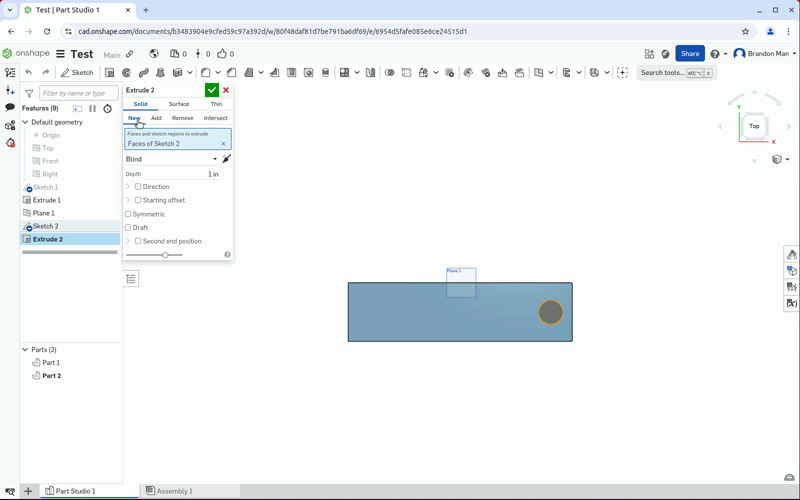
click(137, 120)
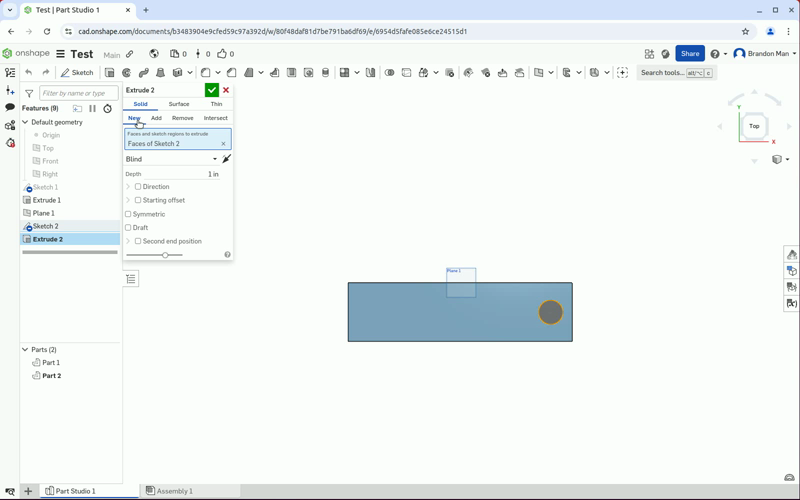
key(tab, 4)
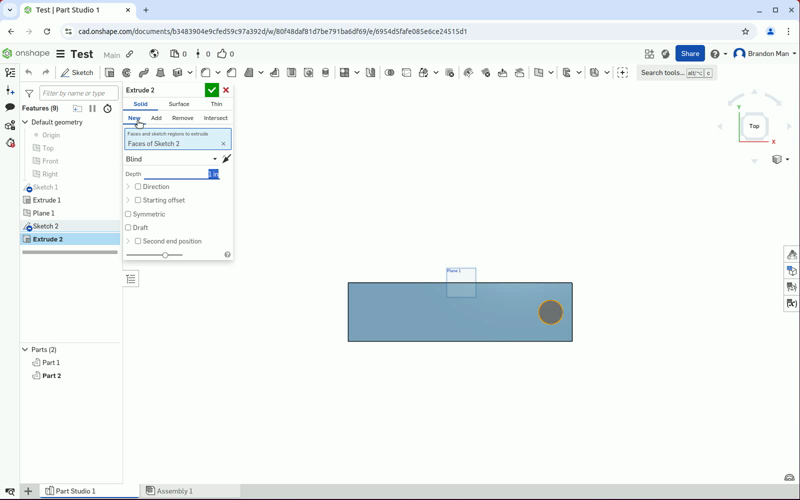
text(12.036)
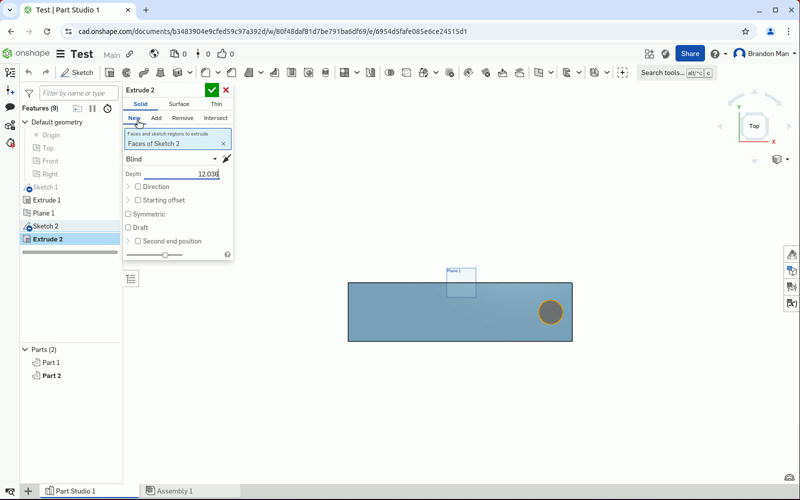
key(enter)
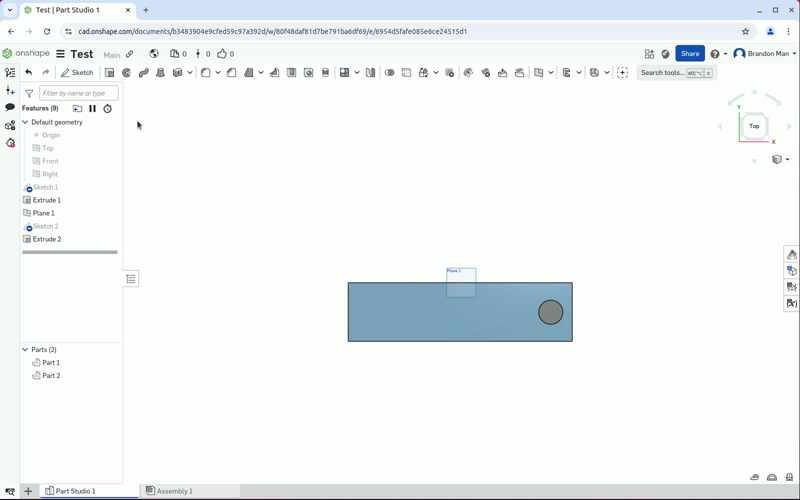
key(shift+h)
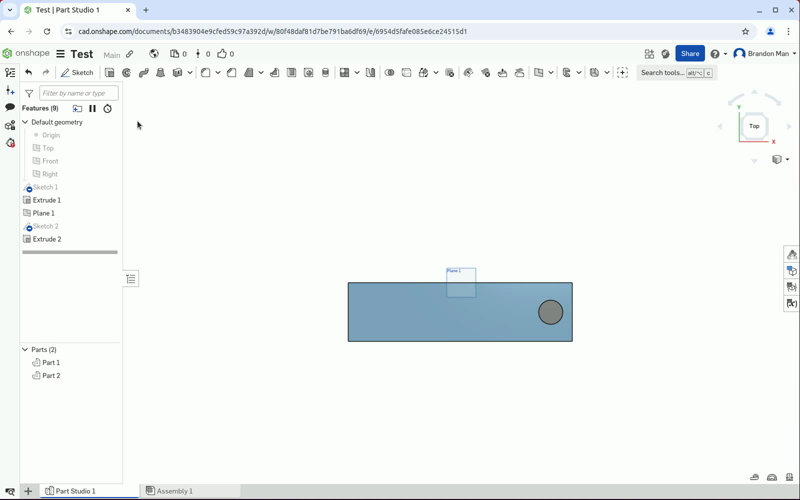
key(shift+h)
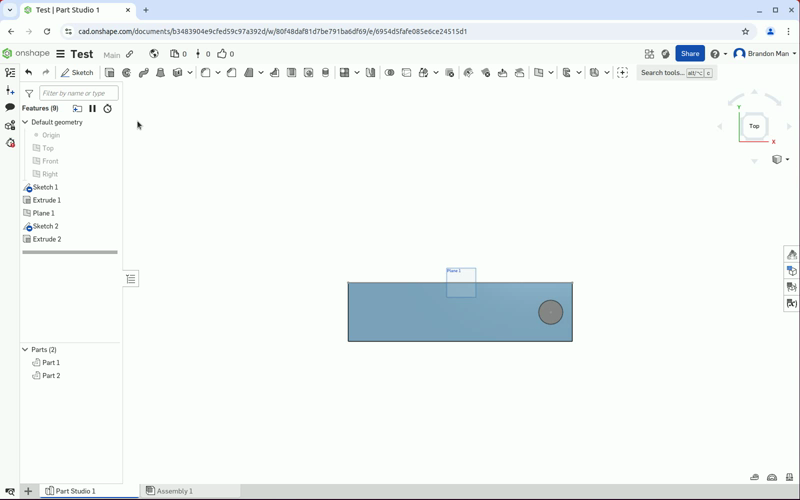
key(shift+7)
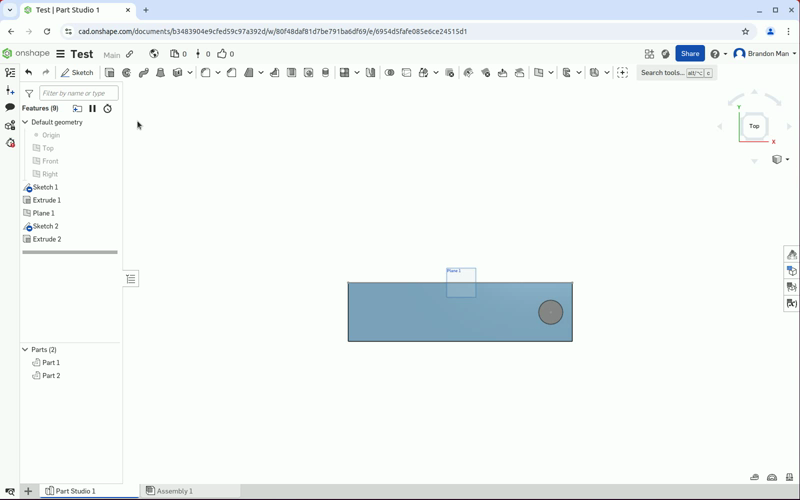
key(up, 3)
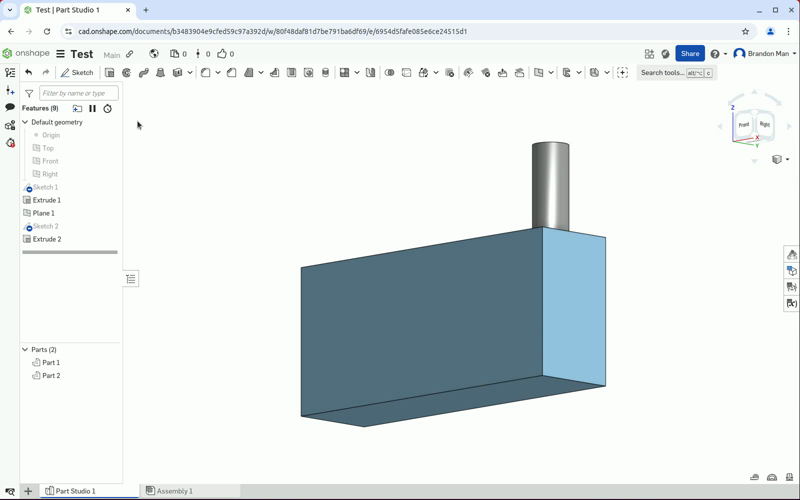
key(left, 3)
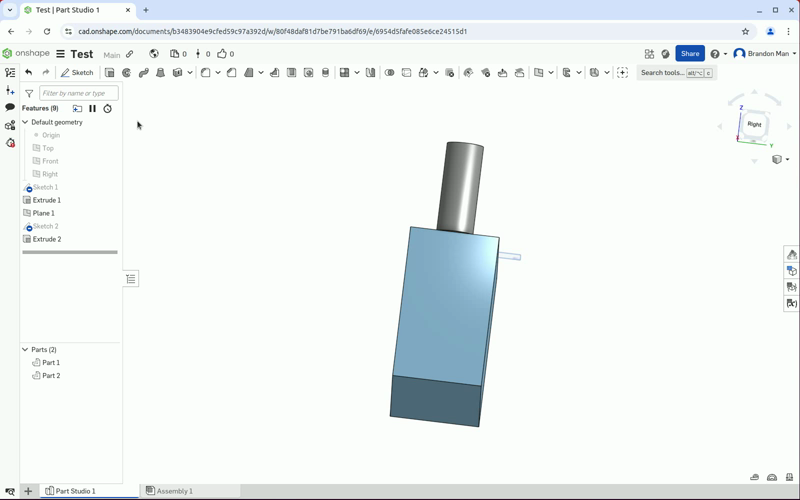
key(right, 3)
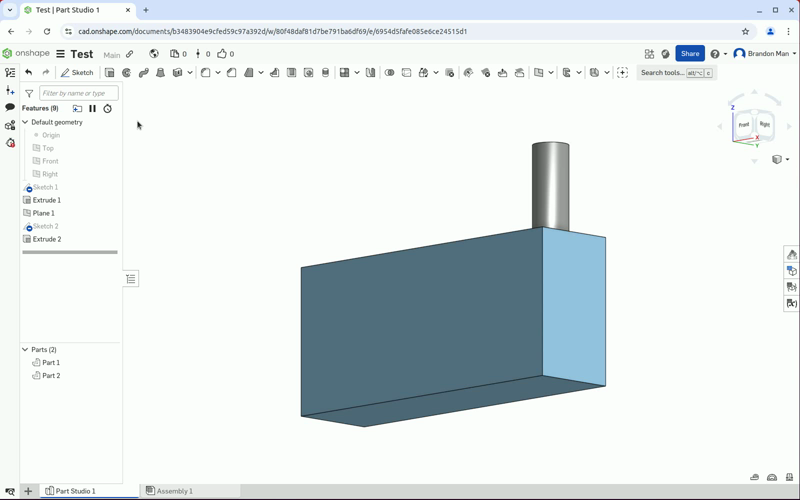
key(down, 3)
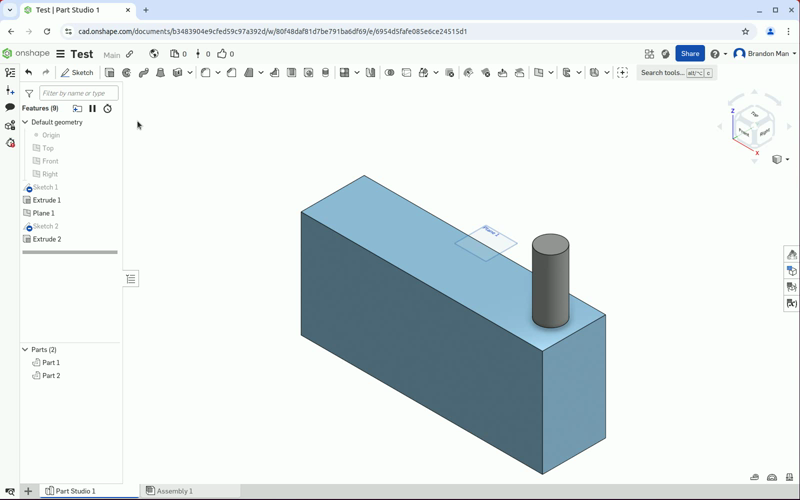
mouse_move(73, 189)
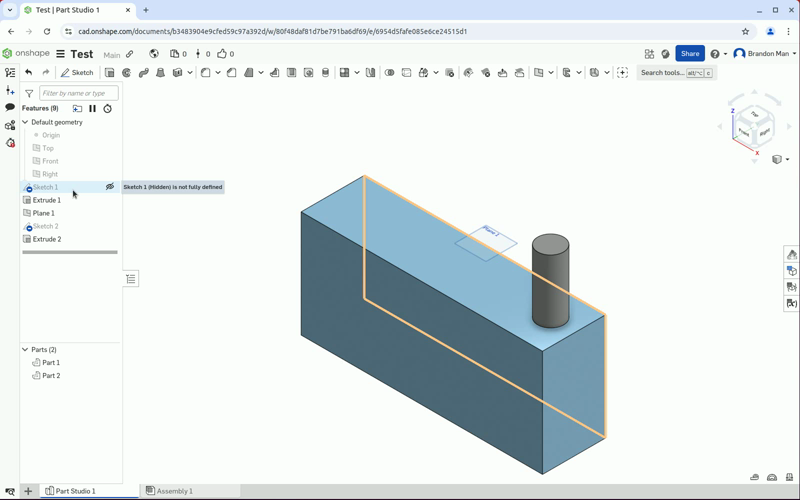
click(73, 189)